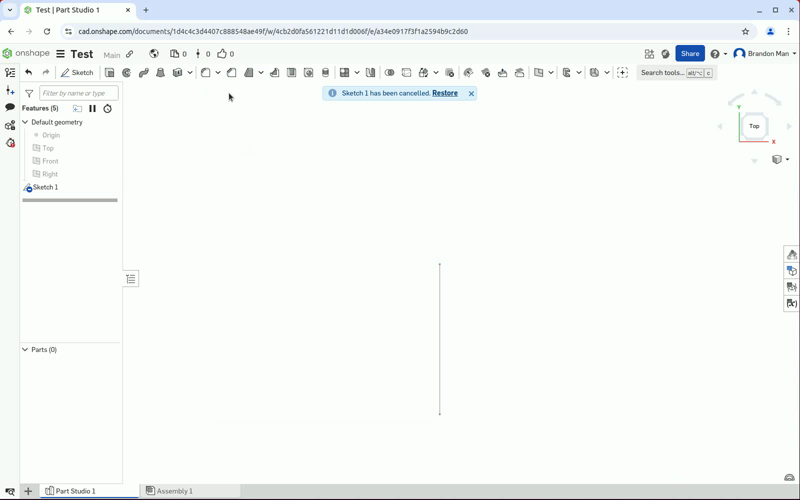
key(shift+h)
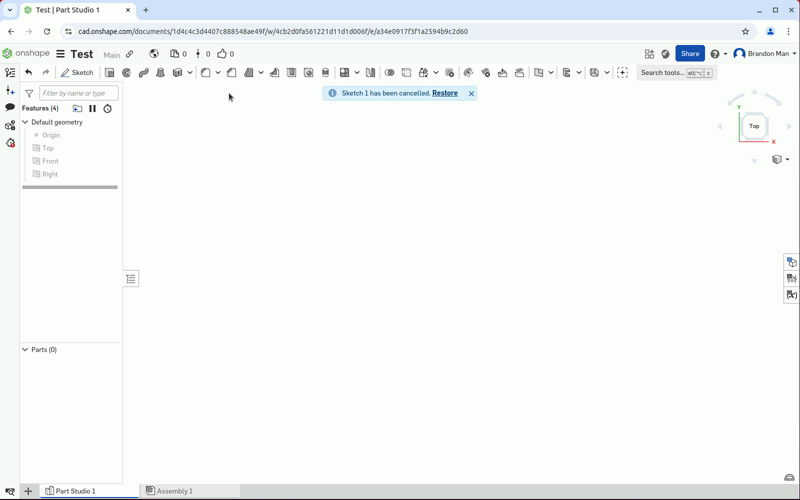
mouse_move(73, 352)
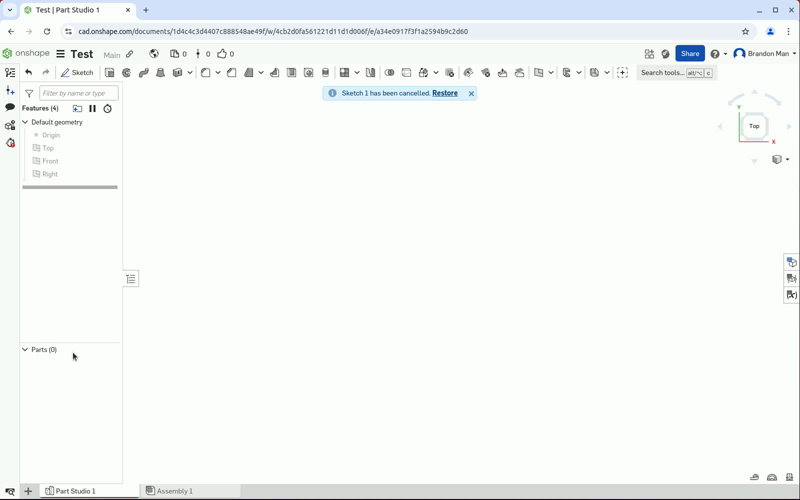
key(y)
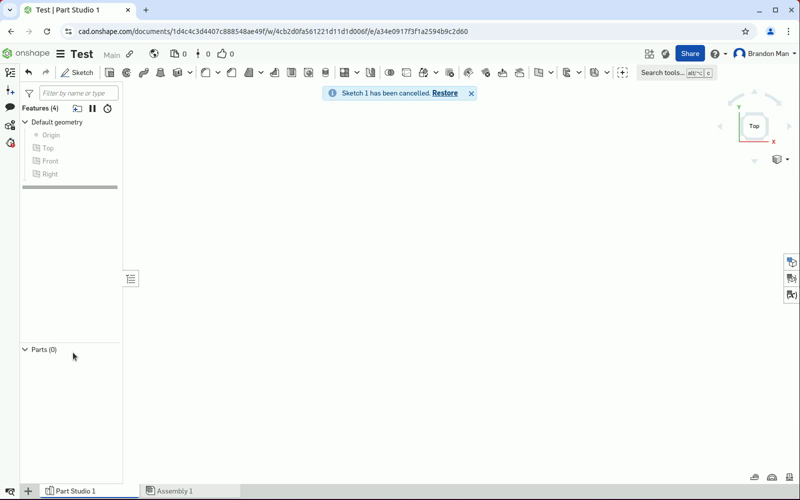
key(shift+p)
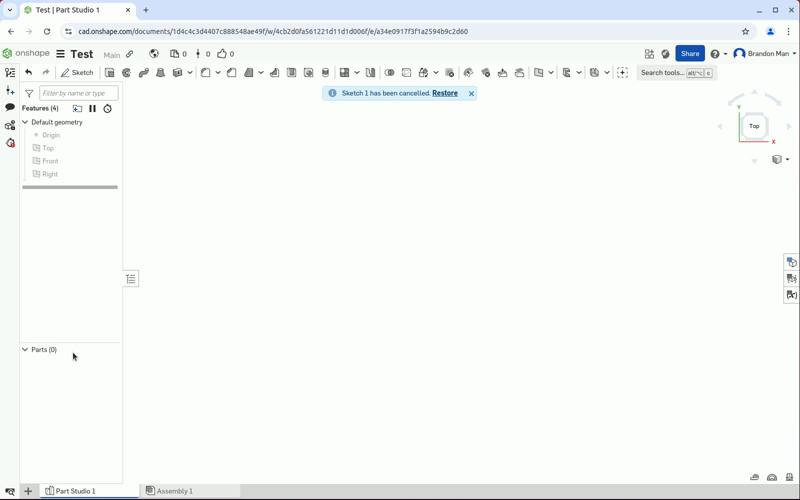
key(space)
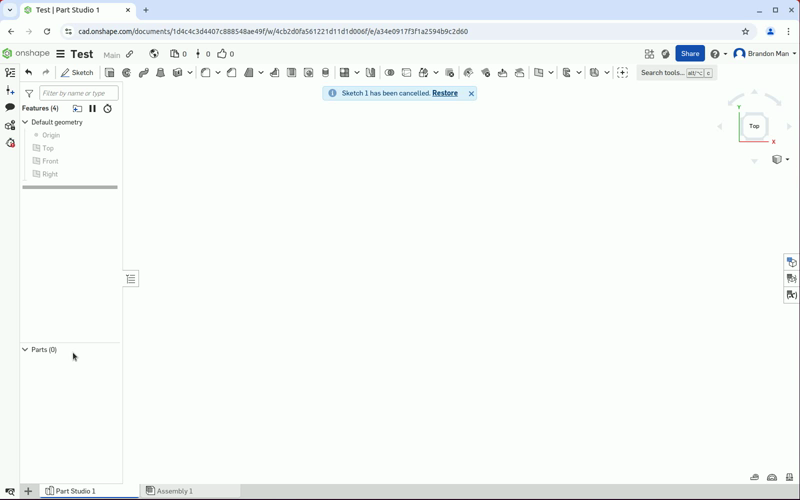
key_down(shift)
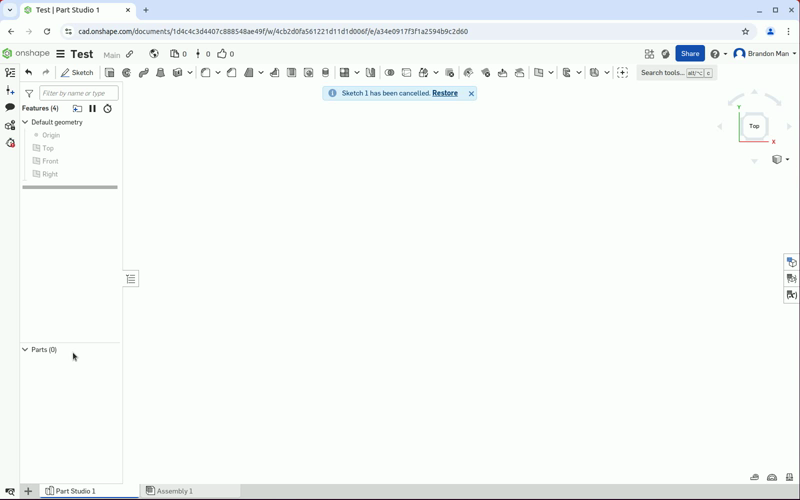
key(up)
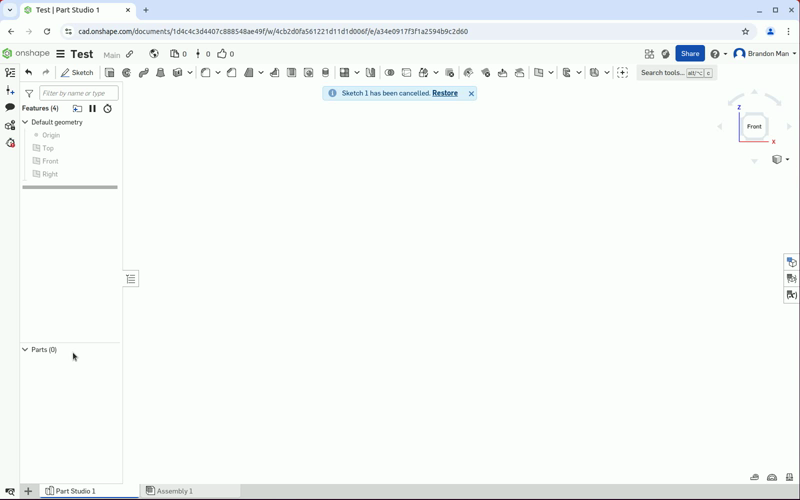
key_up(shift)
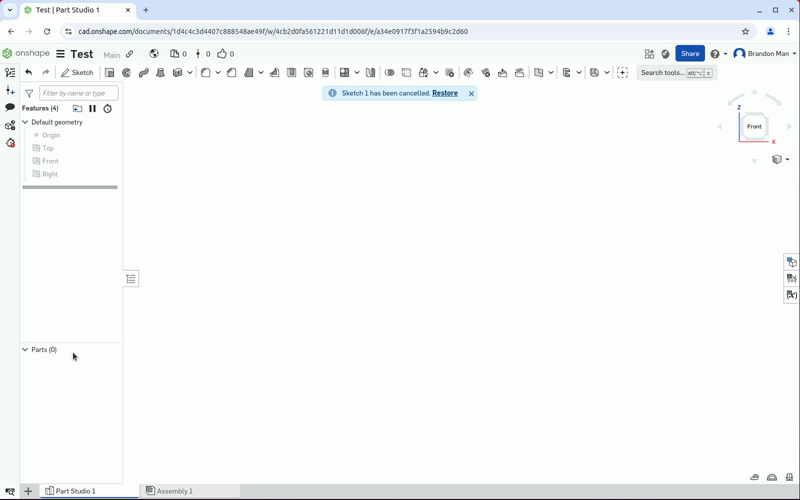
mouse_move(73, 352)
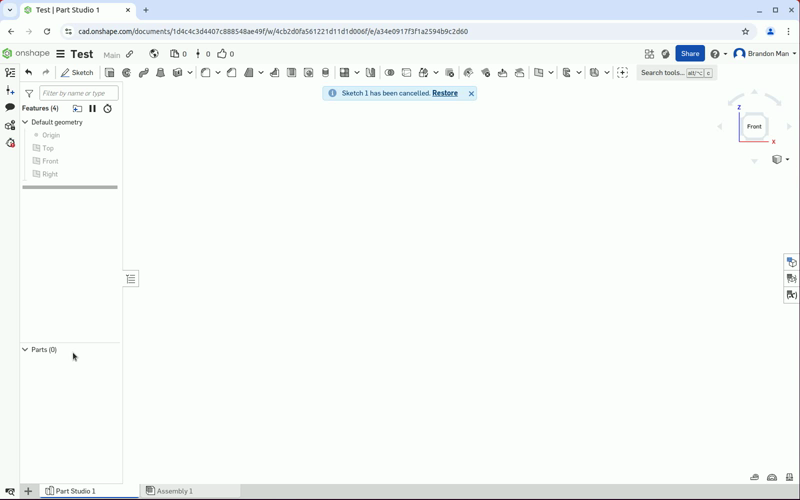
key(shift+y)
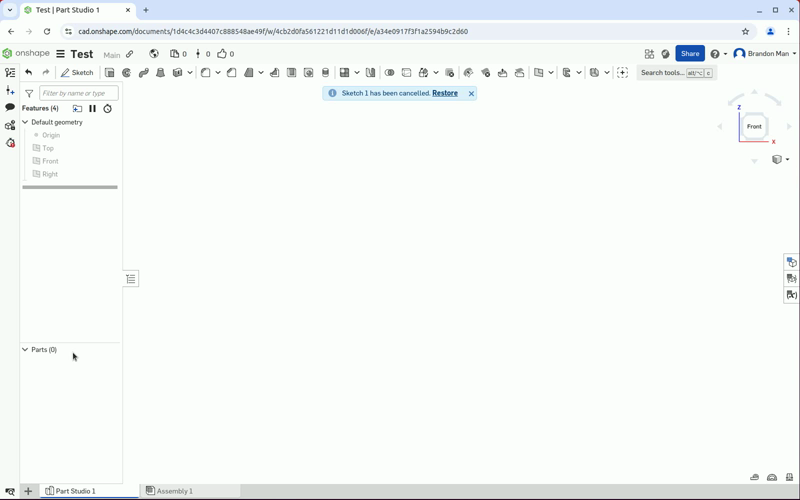
key(shift+s)
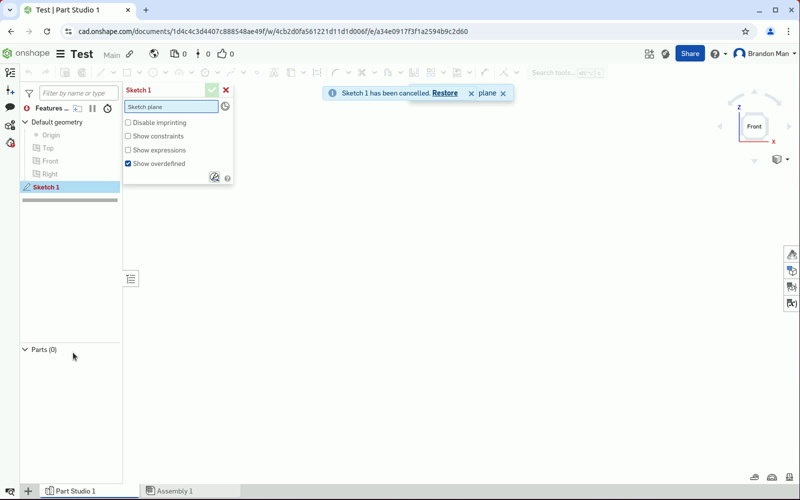
mouse_move(73, 163)
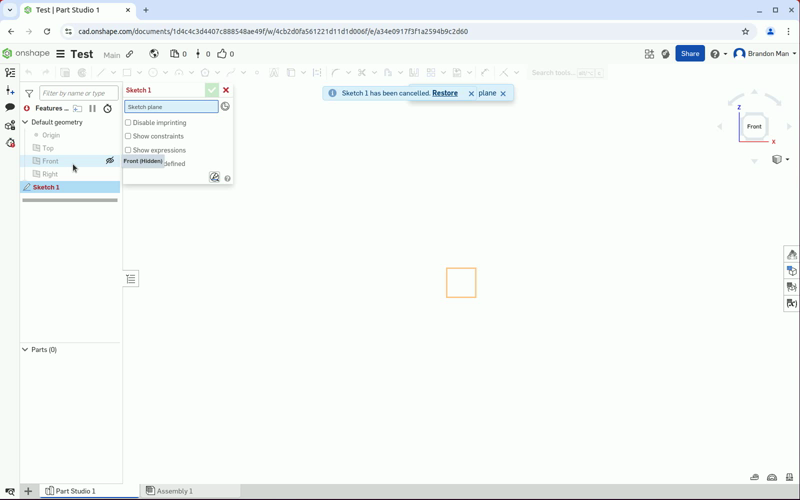
click(73, 163)
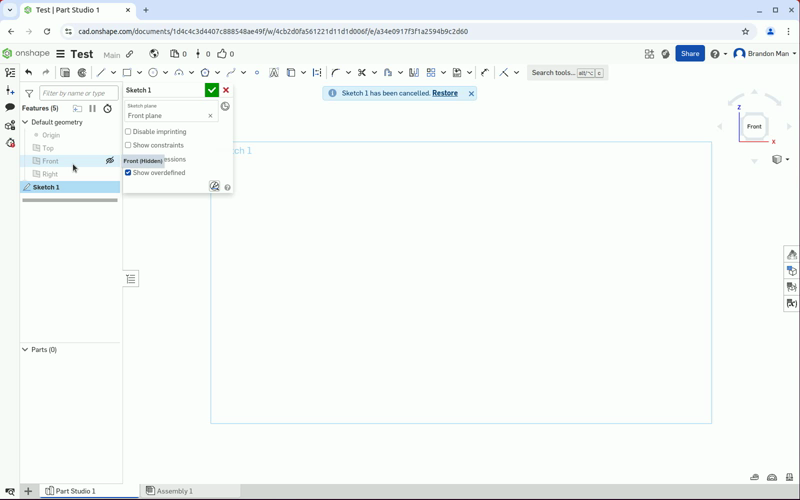
mouse_move(73, 352)
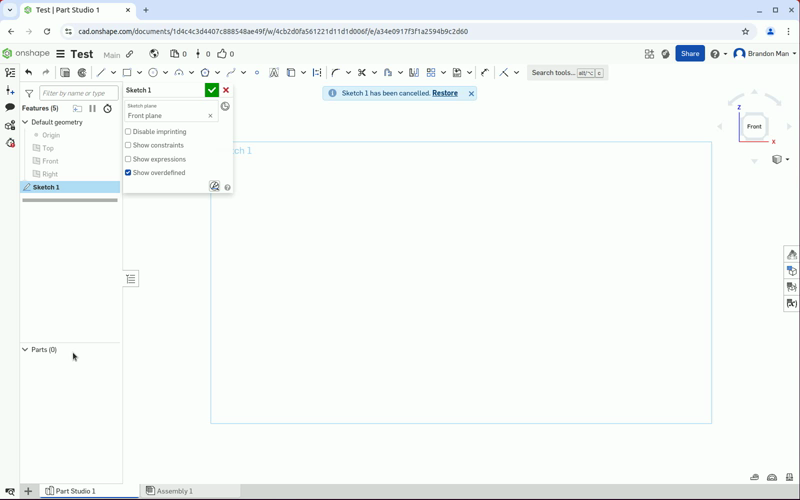
key(y)
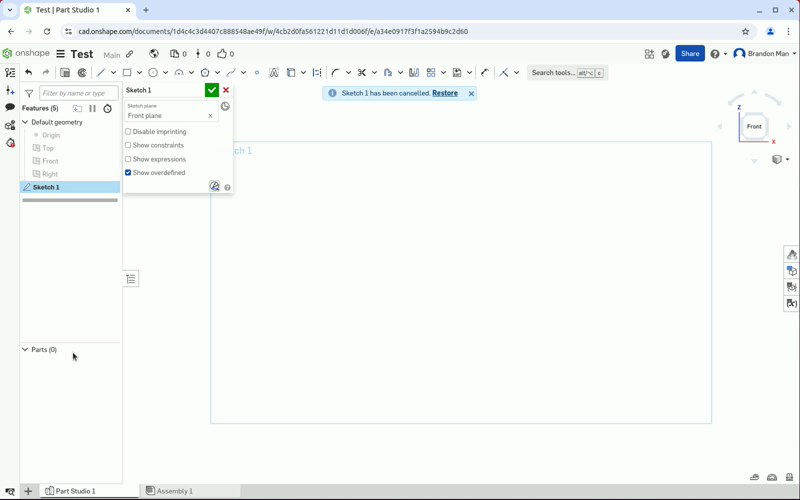
key(a)
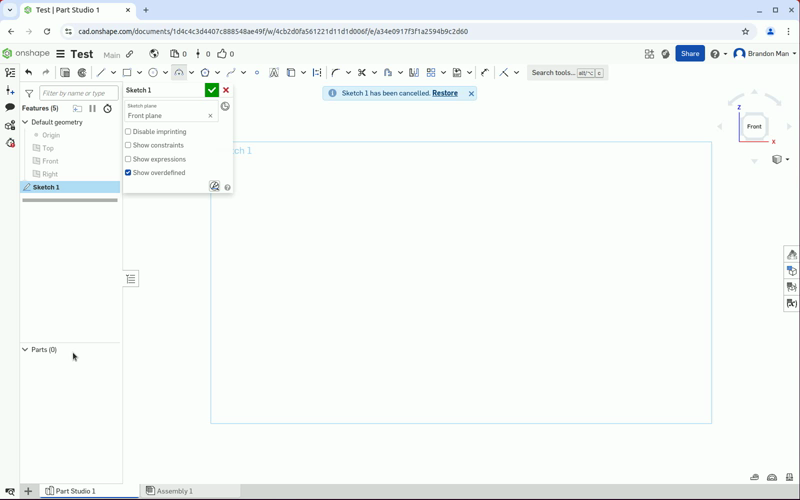
key_down(shift)
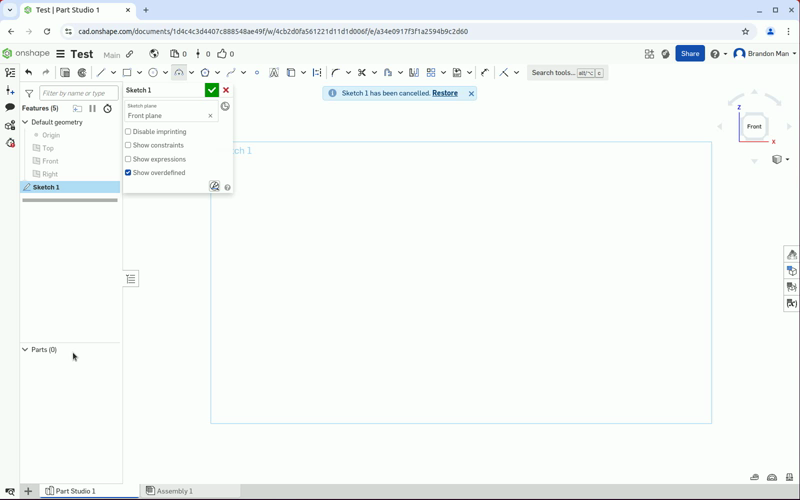
mouse_move(529, 301)
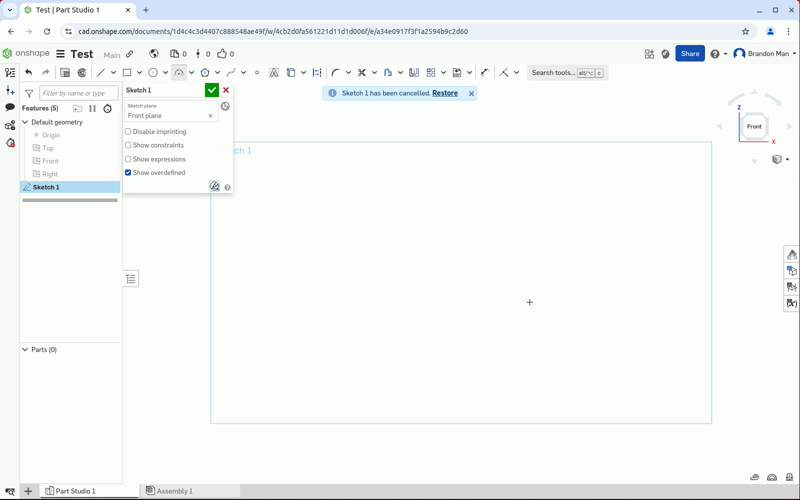
click(529, 301)
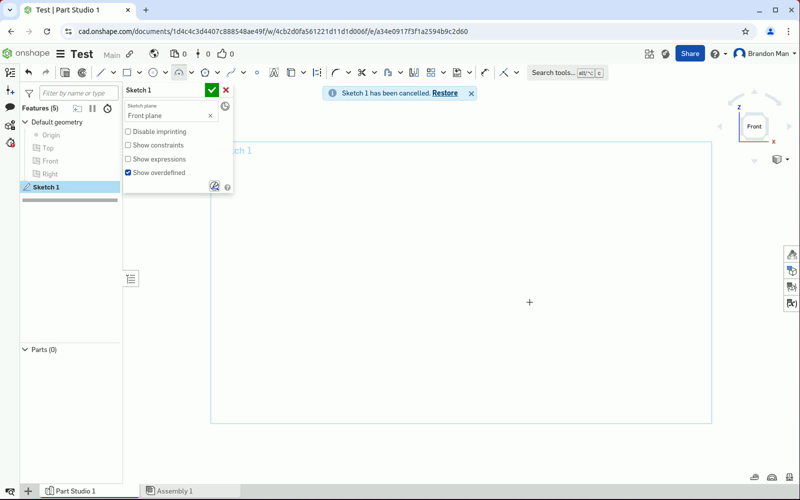
key_up(shift)
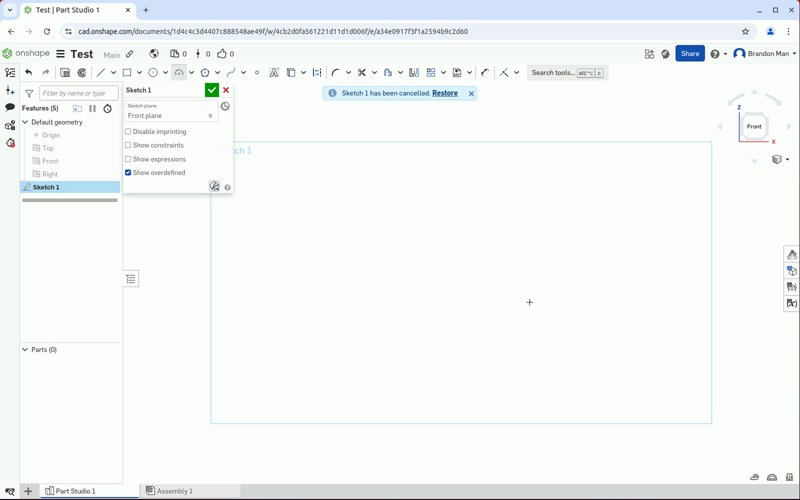
key_down(shift)
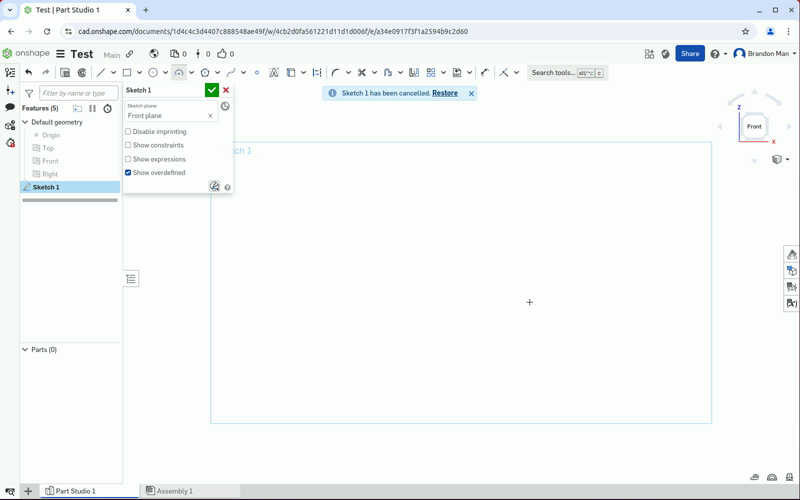
mouse_move(567, 264)
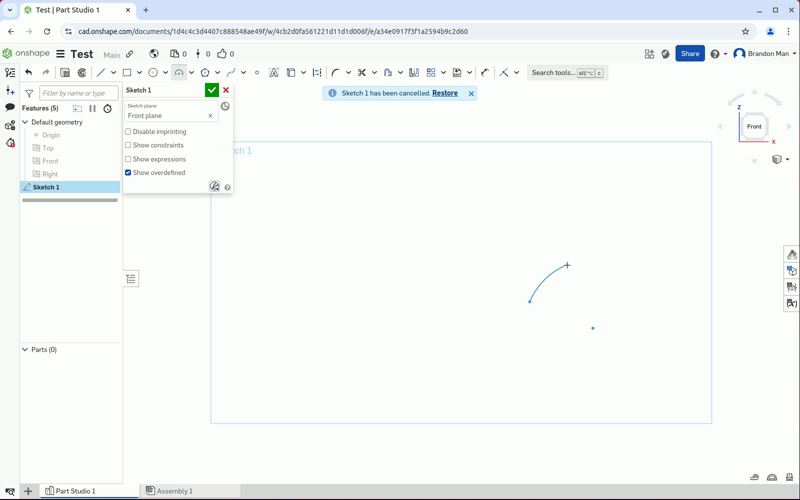
click(567, 264)
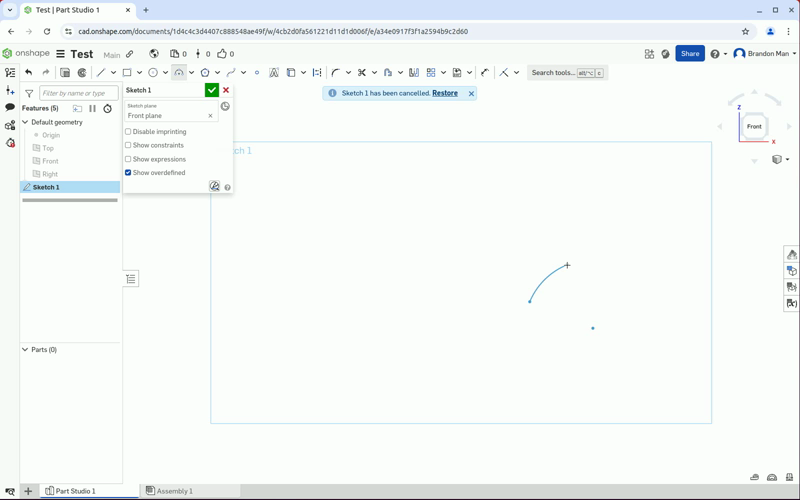
mouse_move(556, 290)
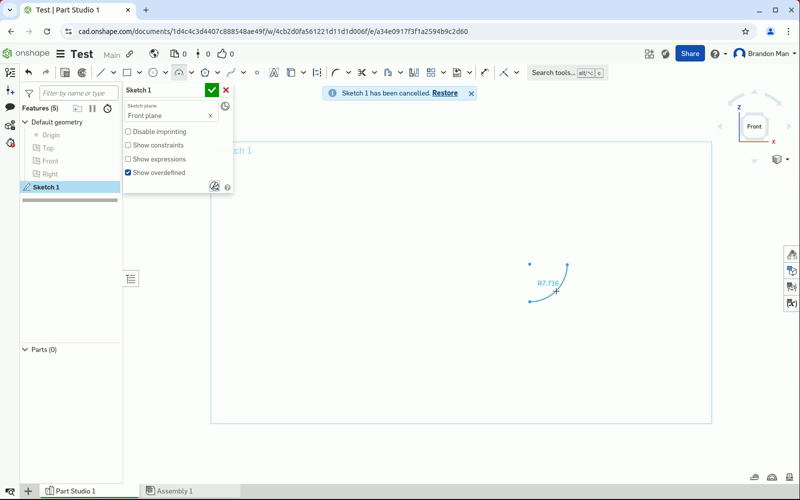
click(556, 290)
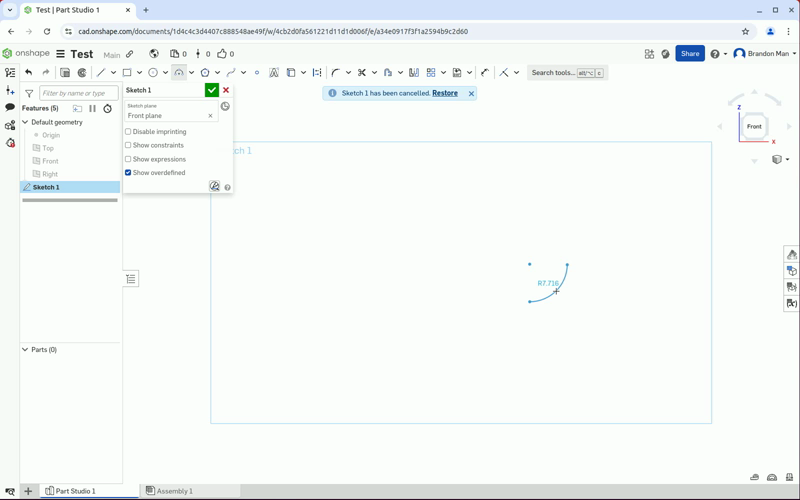
key_up(shift)
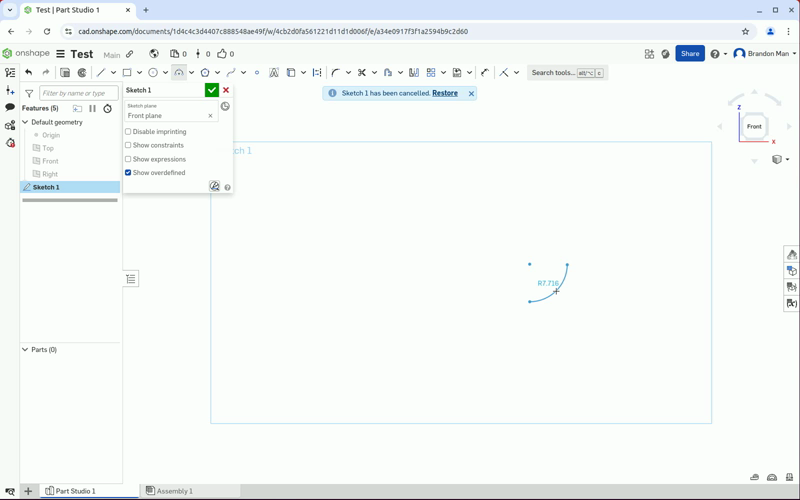
key(esc)
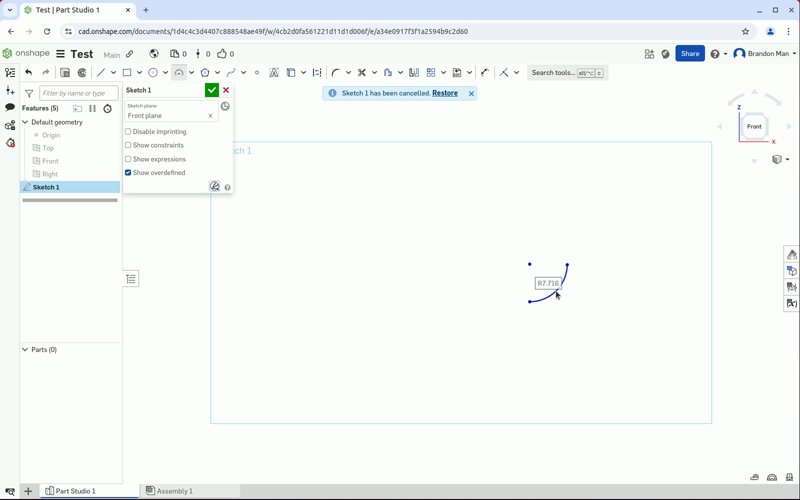
key(l)
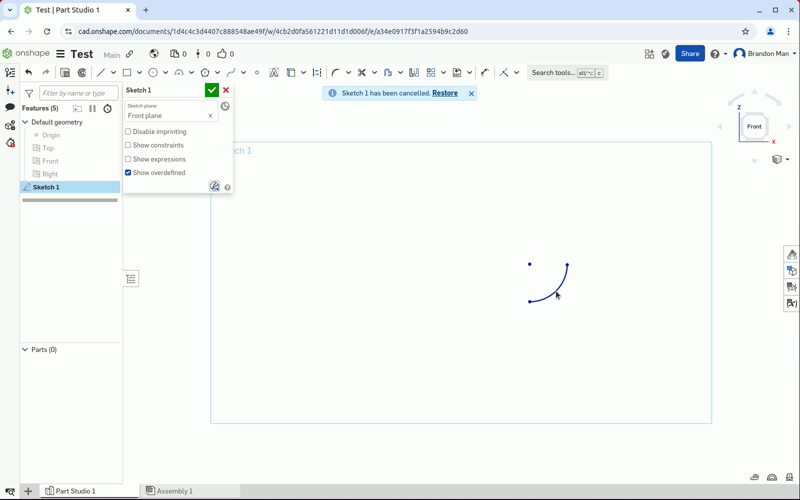
mouse_move(567, 264)
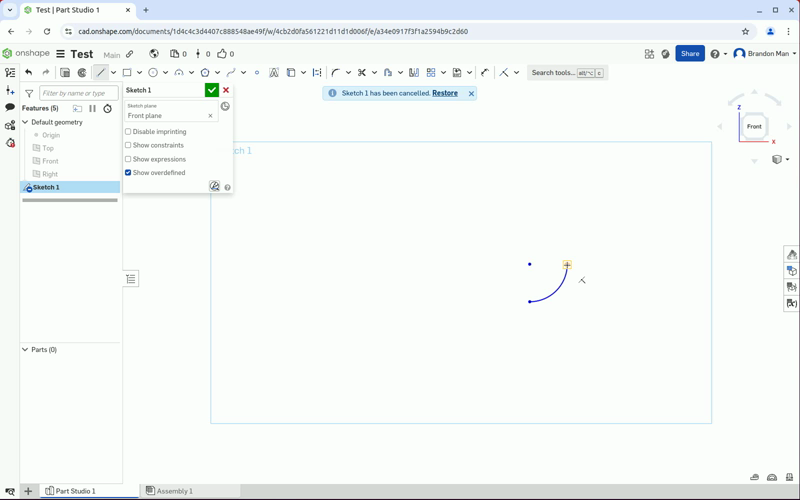
click(567, 264)
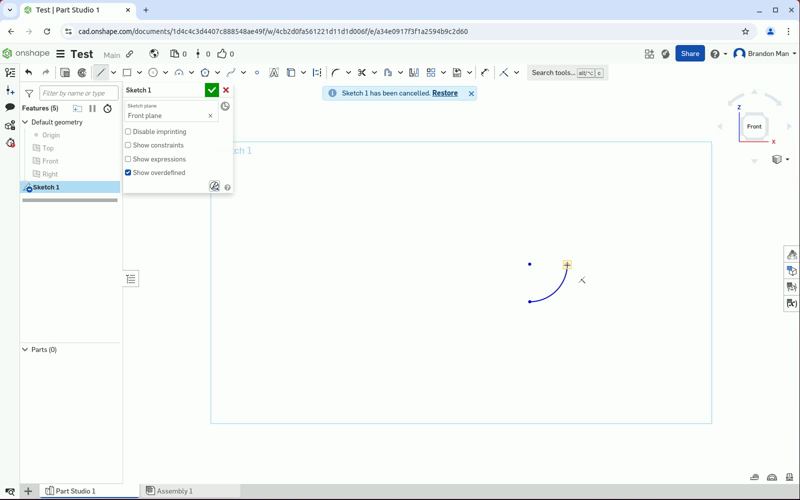
key_down(shift)
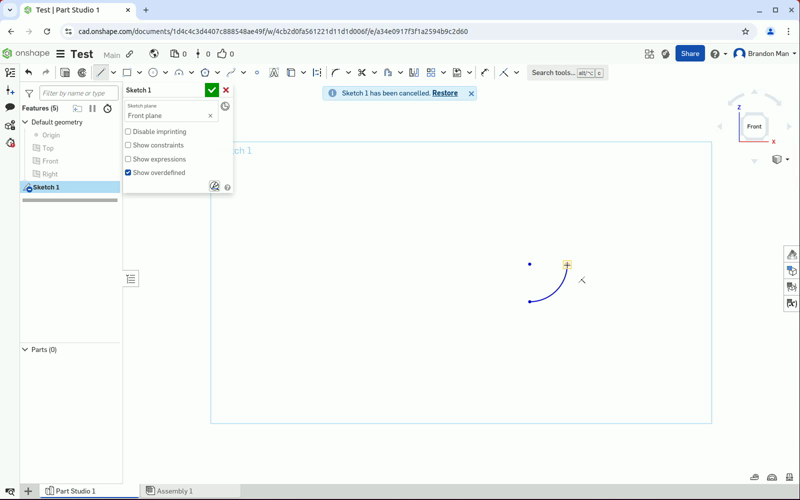
mouse_move(589, 264)
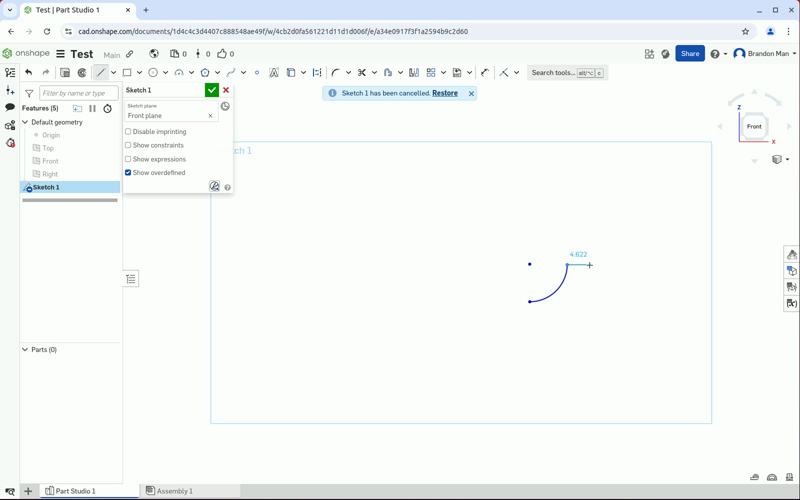
mouse_move(529, 264)
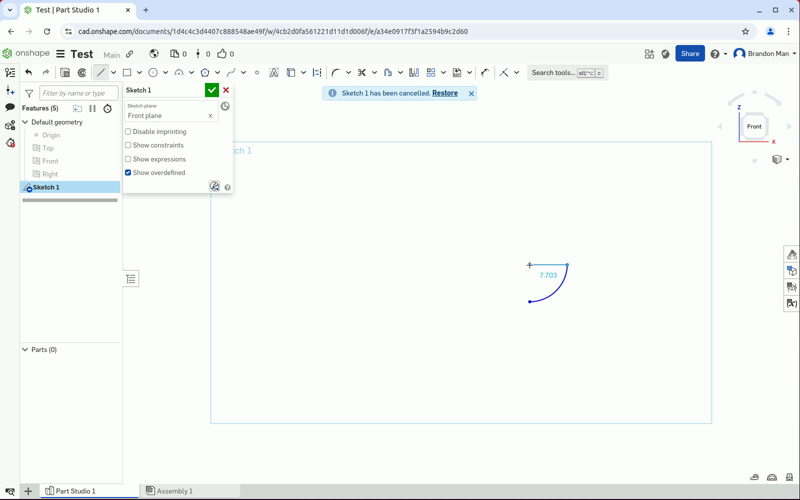
click(529, 264)
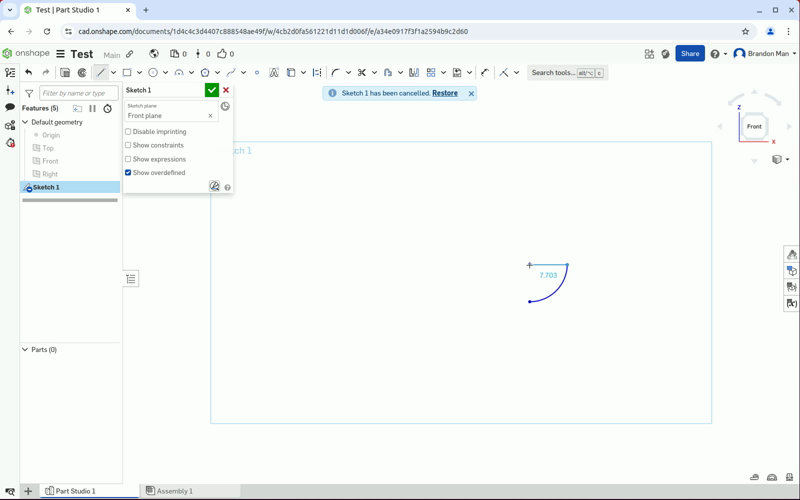
key_up(shift)
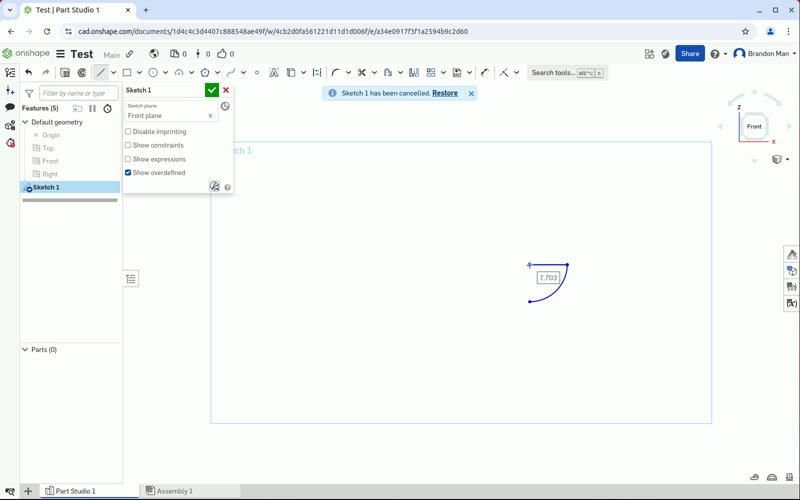
mouse_move(559, 264)
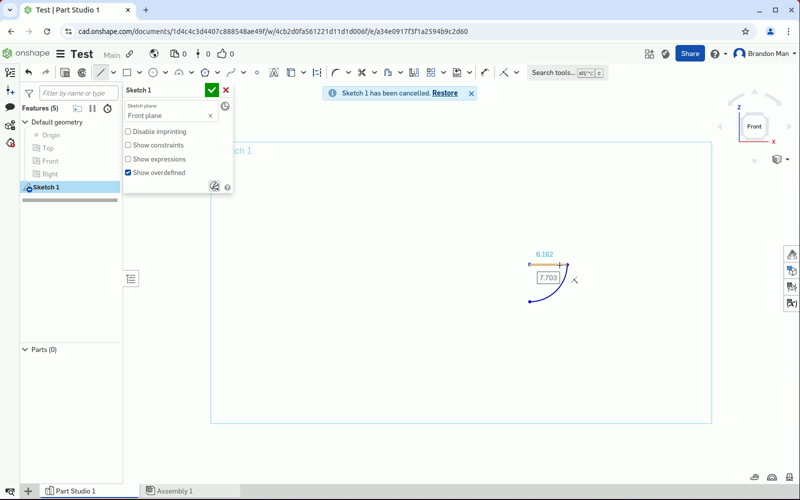
key_down(shift)
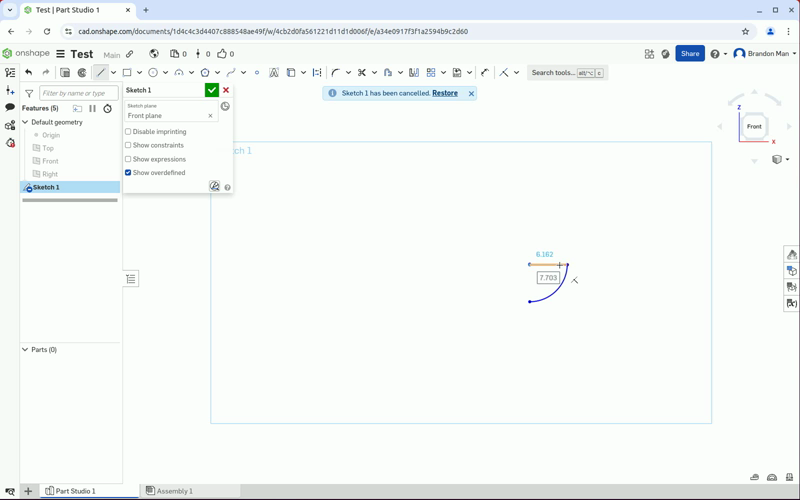
mouse_move(529, 301)
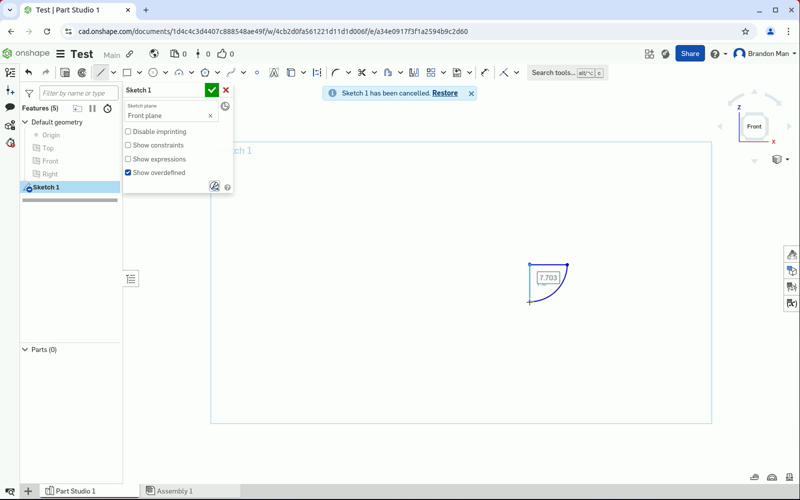
key_up(shift)
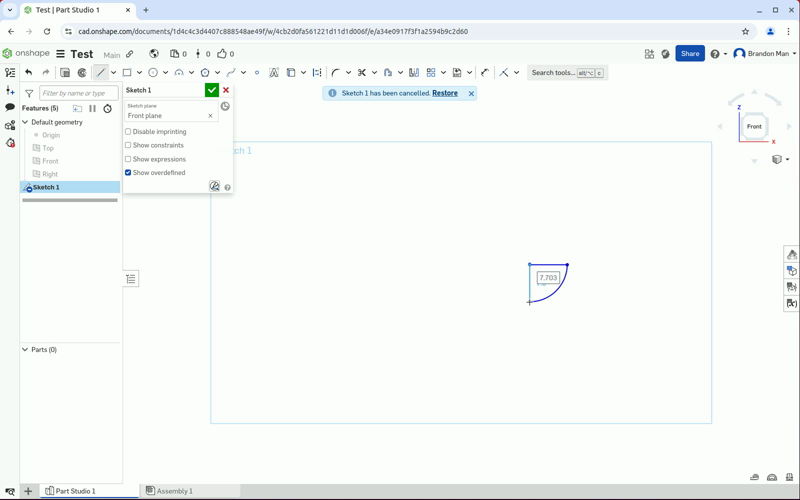
click(529, 301)
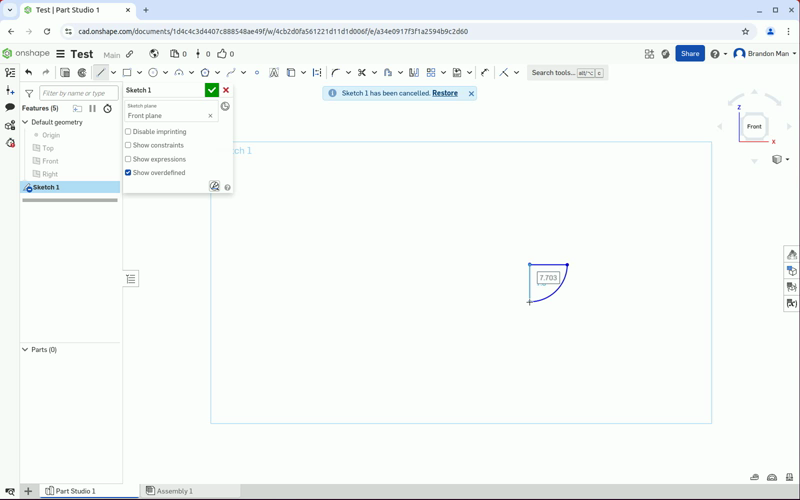
key(esc)
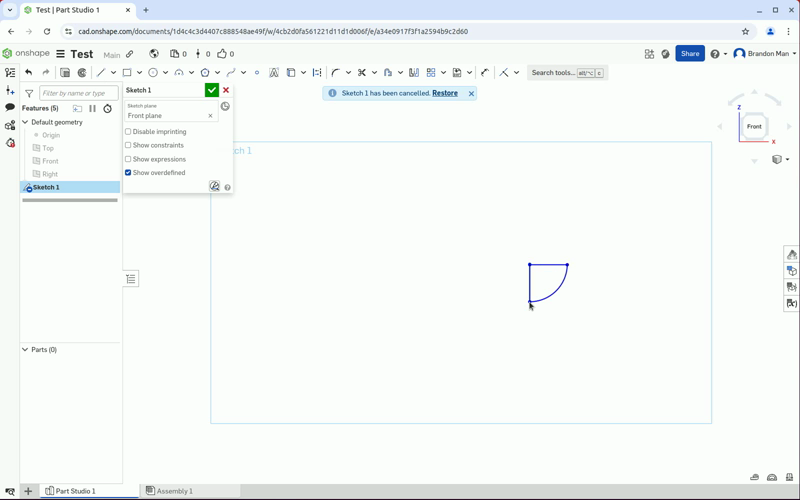
mouse_move(540, 266)
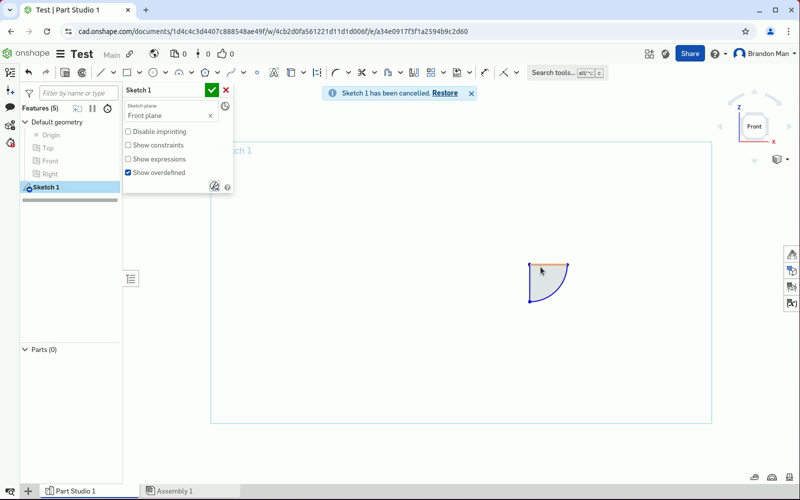
scroll(6)
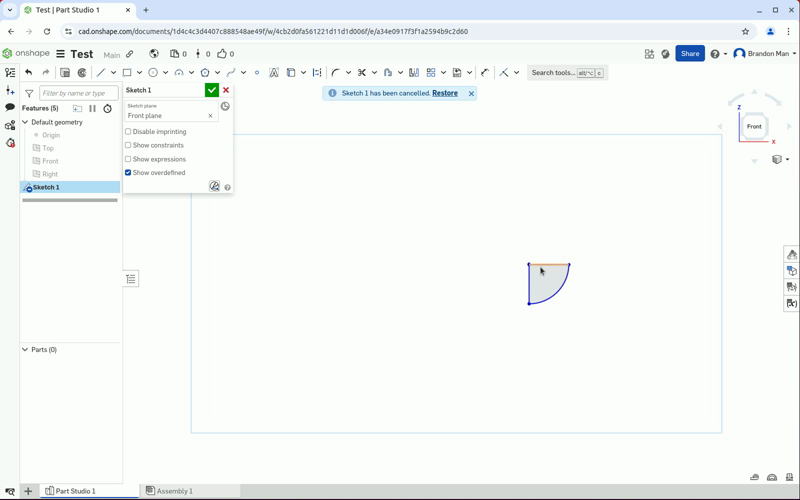
scroll(6)
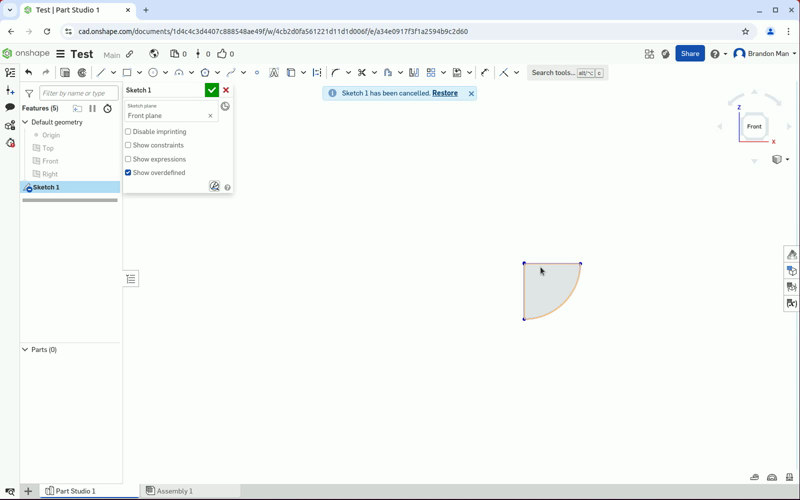
scroll(6)
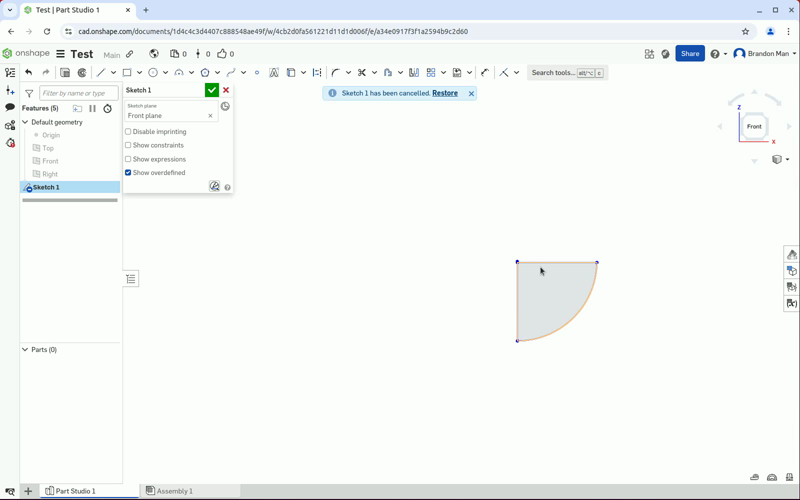
scroll(6)
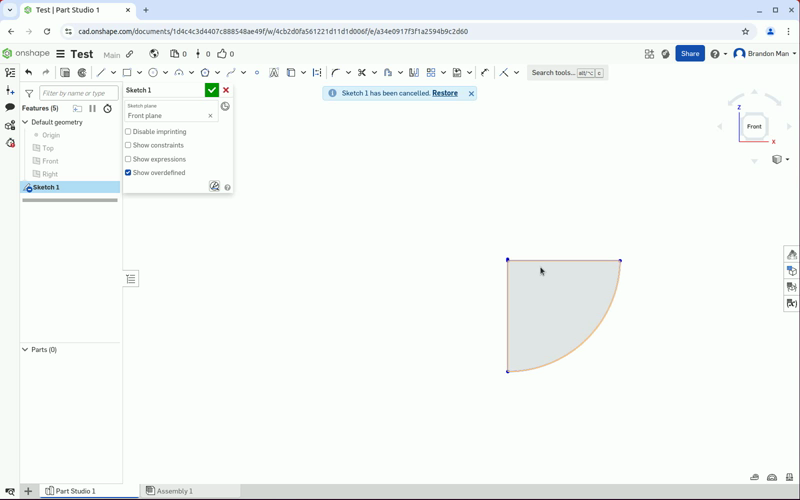
scroll(6)
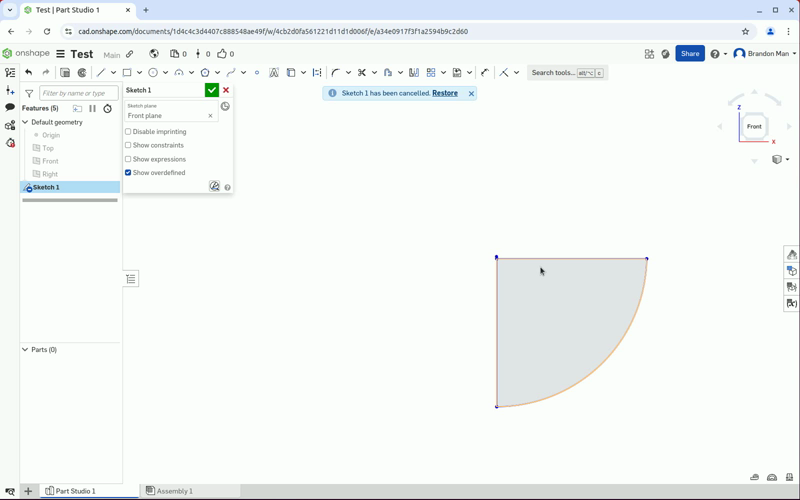
scroll(6)
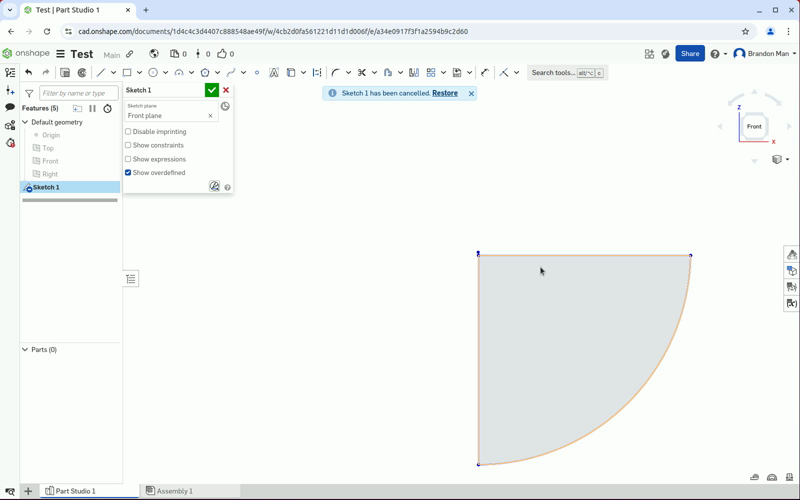
scroll(6)
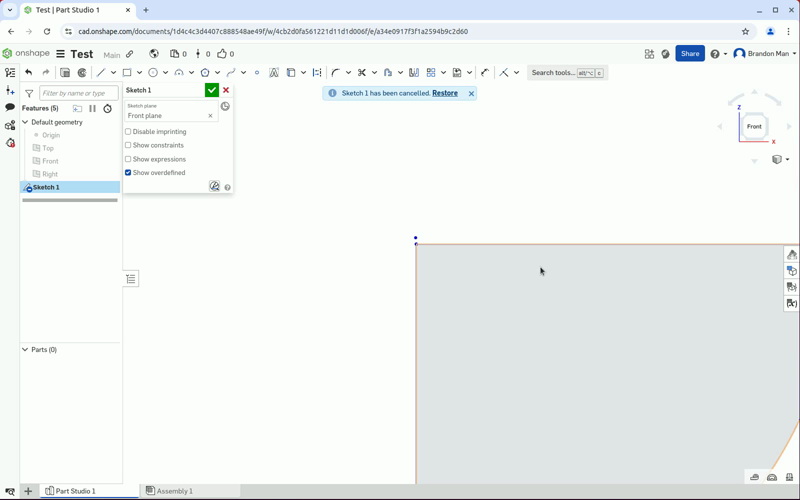
click(540, 266)
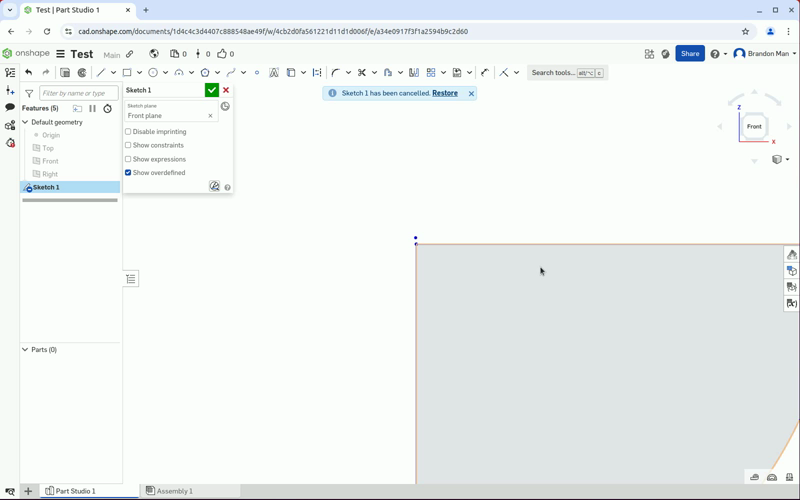
scroll(-6)
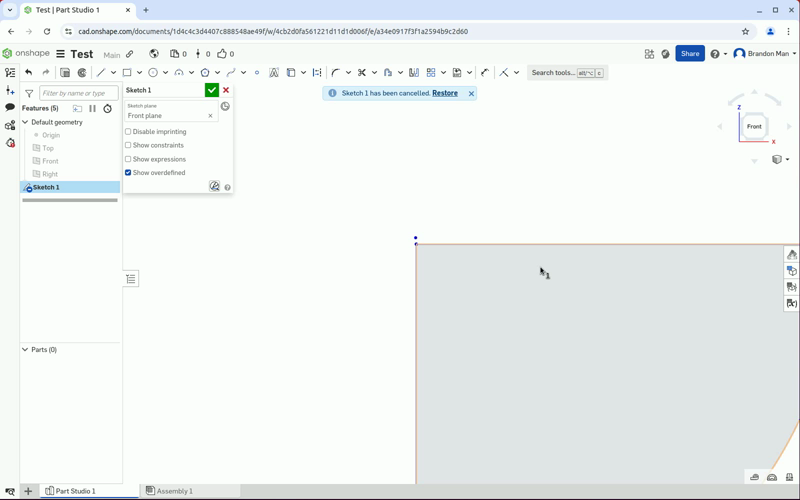
scroll(-6)
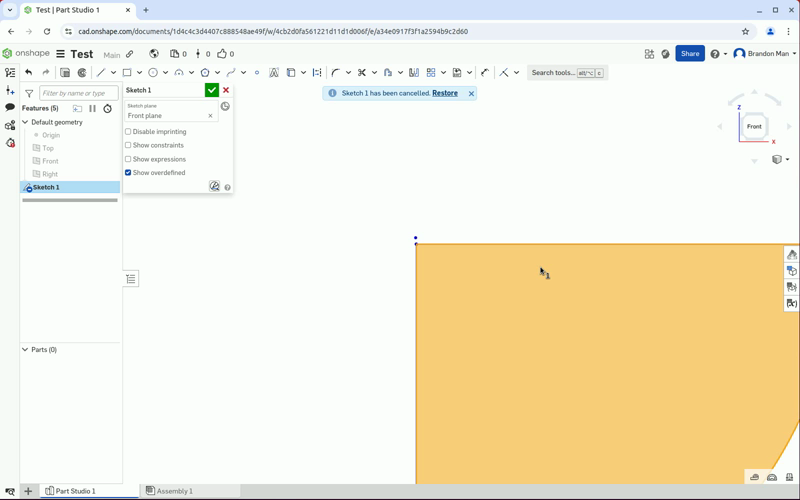
scroll(-6)
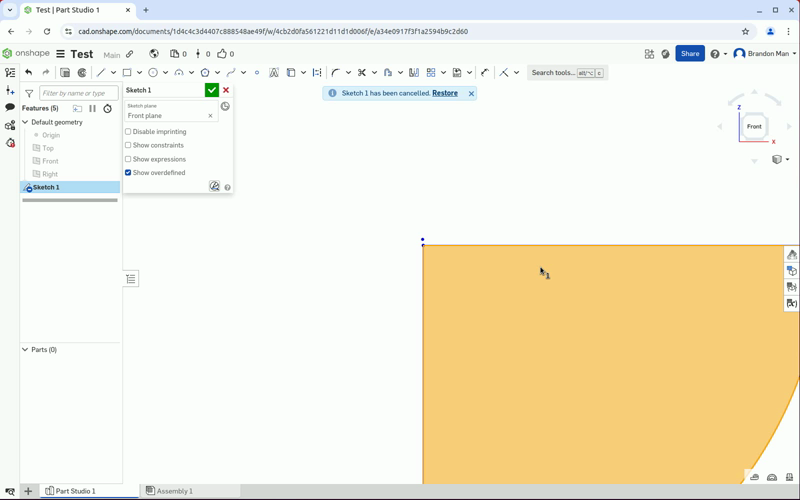
scroll(-6)
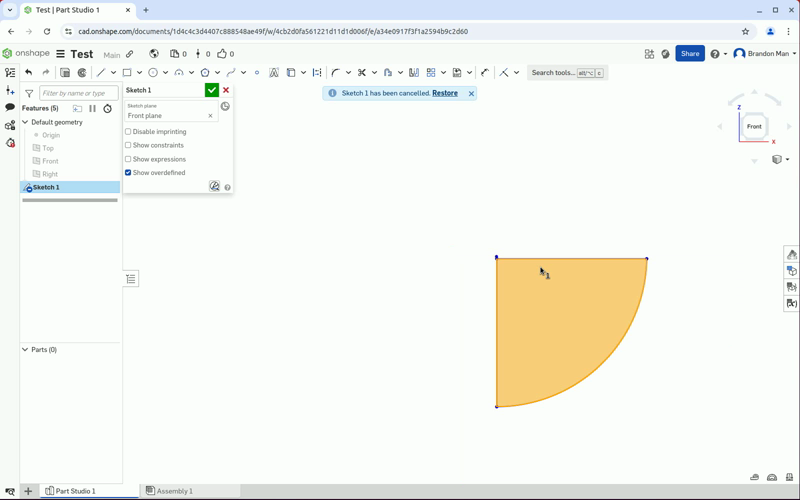
scroll(-6)
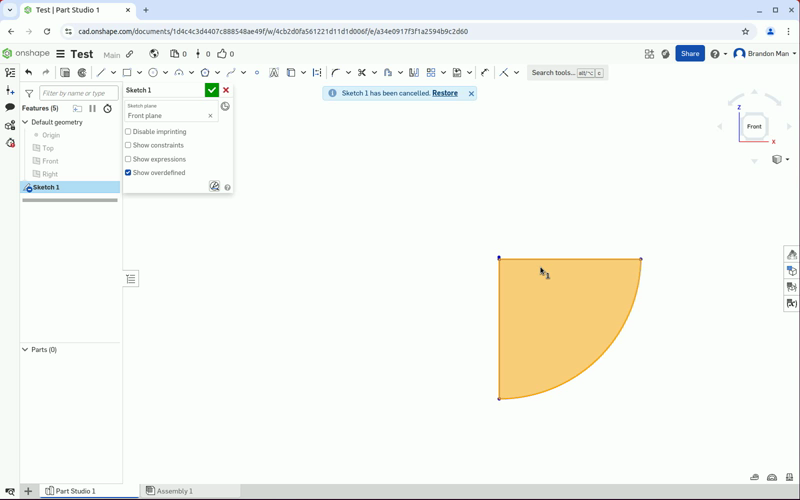
scroll(-6)
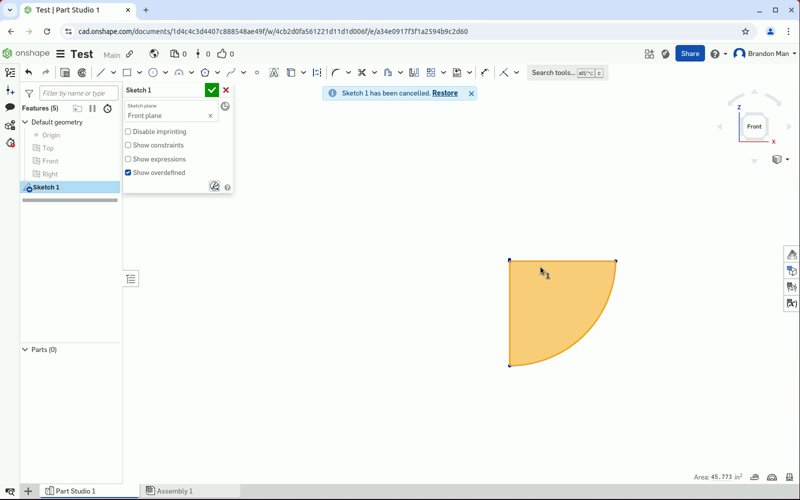
scroll(-6)
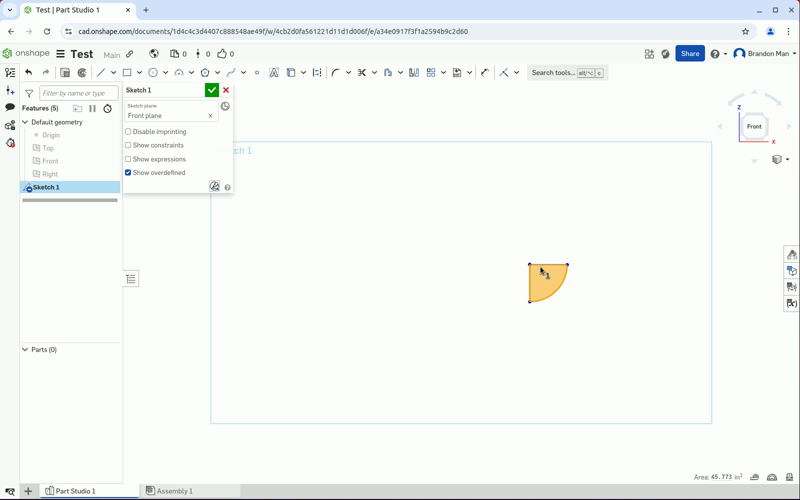
mouse_move(73, 352)
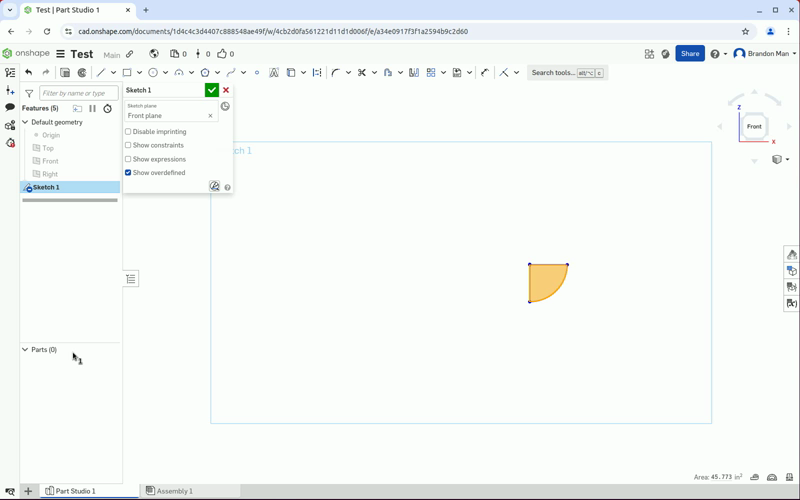
key(shift+y)
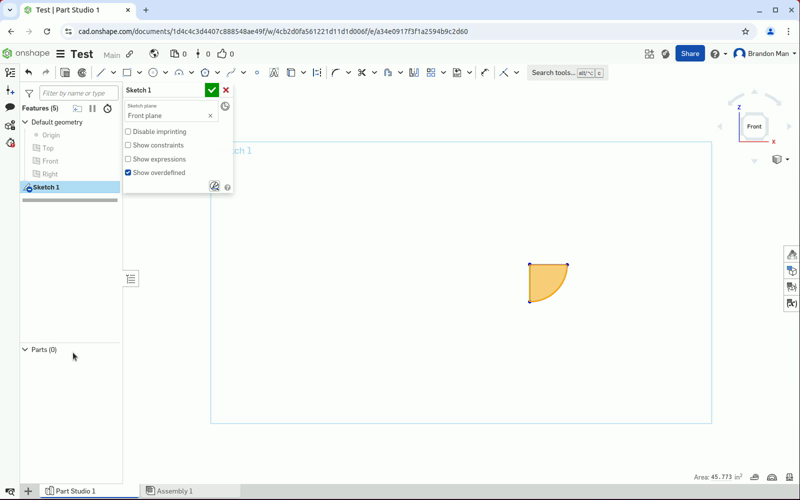
key(shift+e)
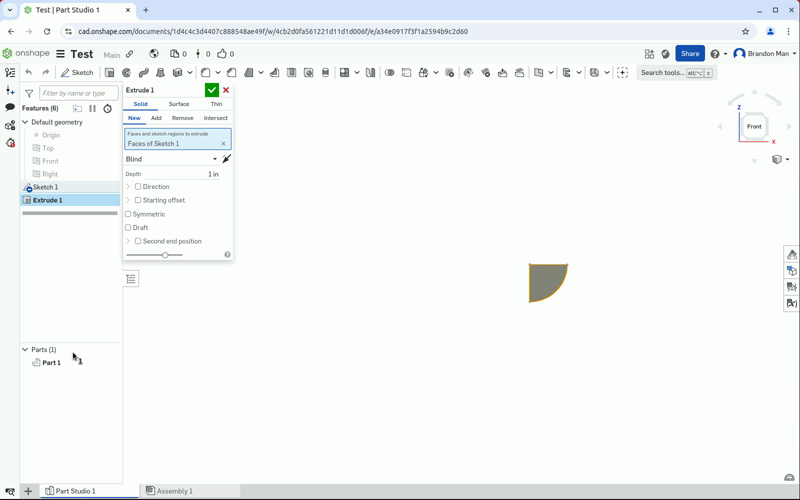
mouse_move(143, 106)
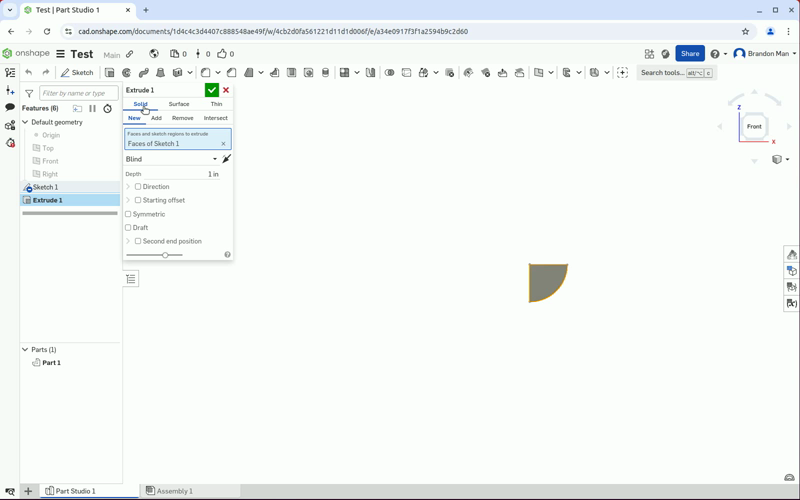
click(143, 106)
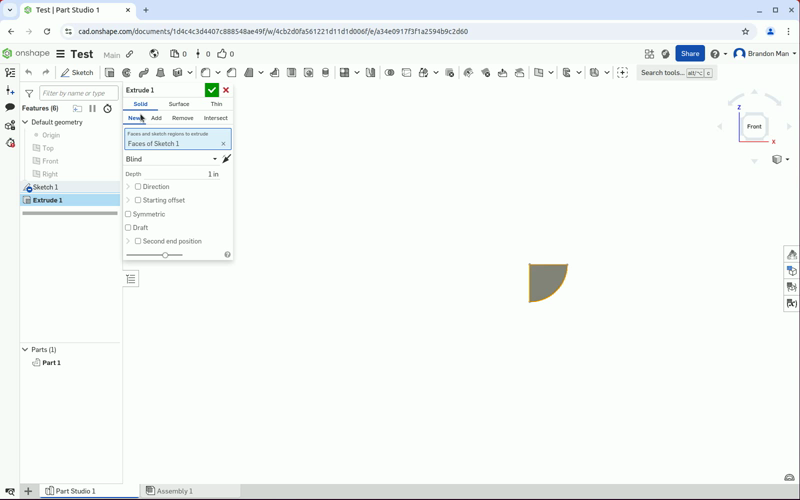
mouse_move(137, 120)
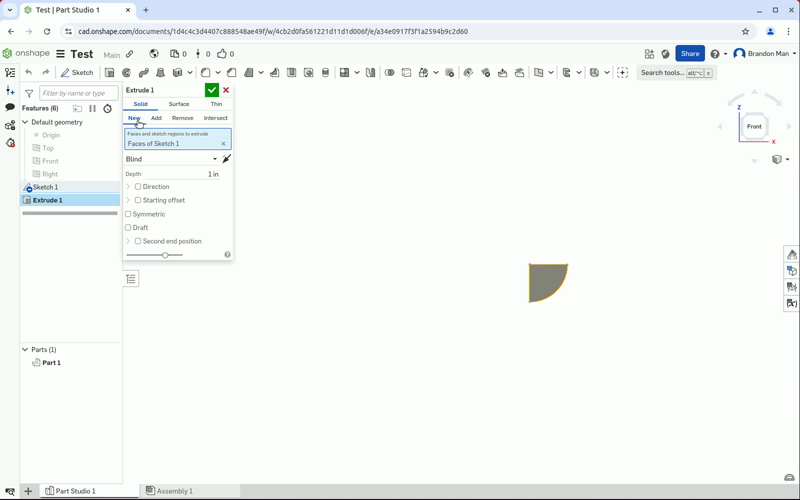
click(137, 120)
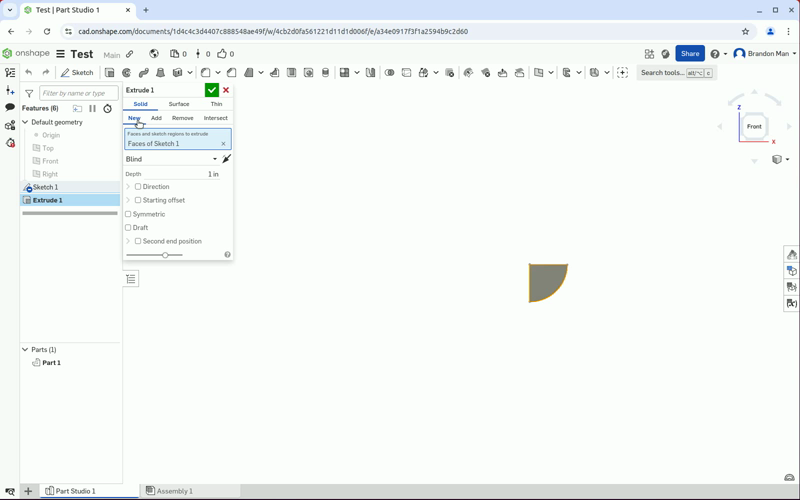
key(tab, 4)
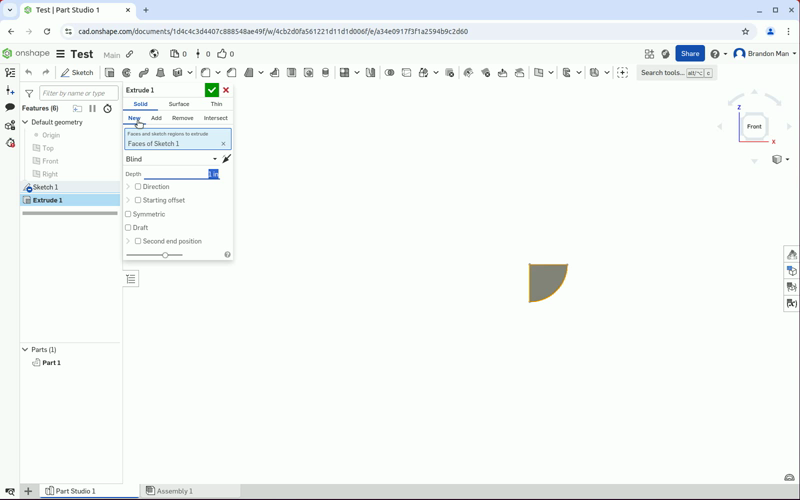
text(7.462)
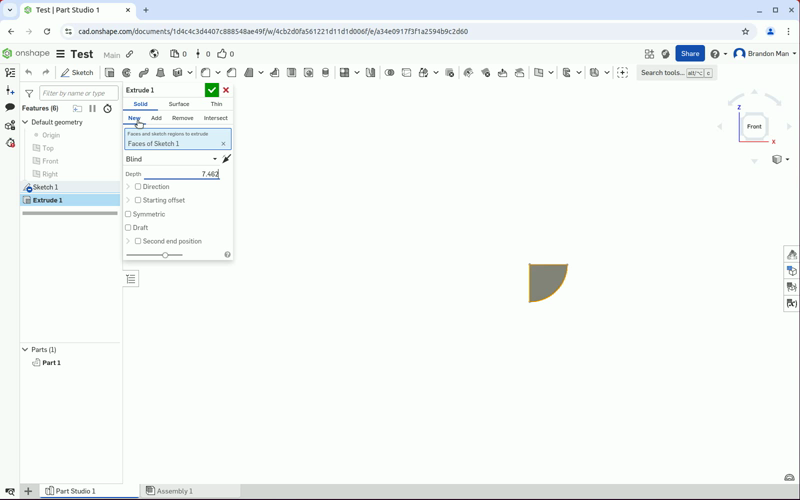
key(enter)
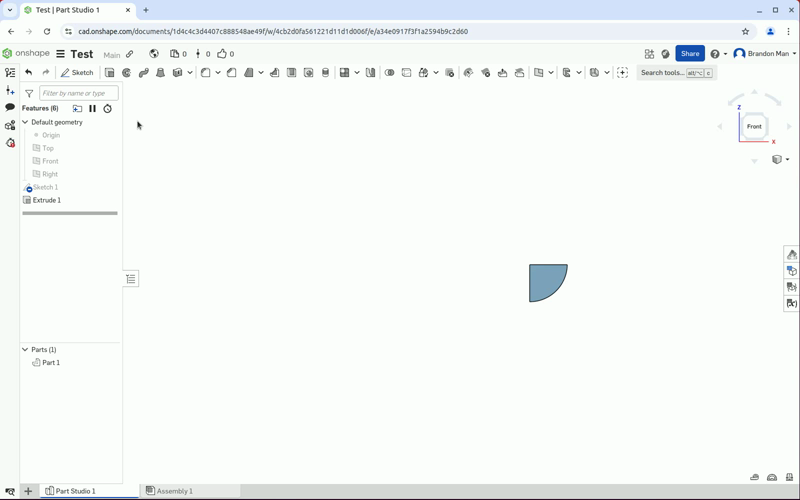
key(shift+h)
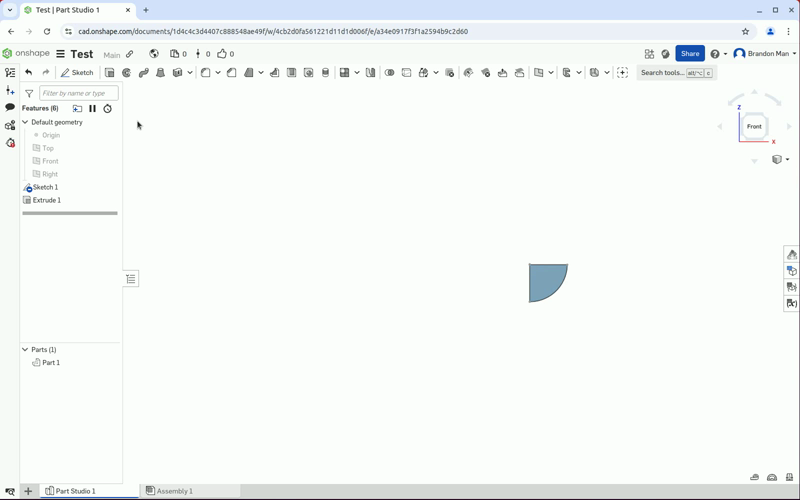
key(shift+h)
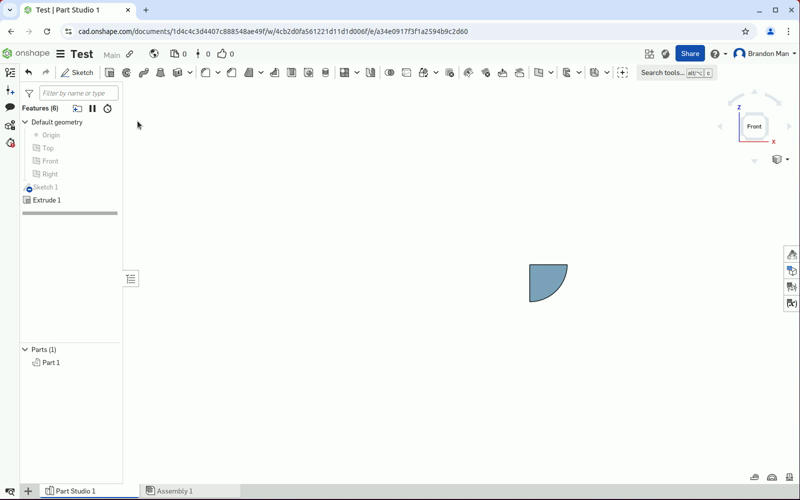
mouse_move(73, 189)
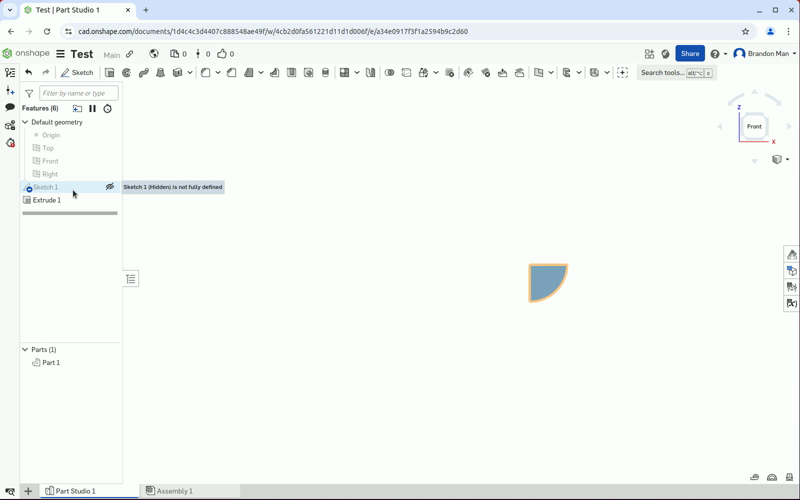
click(73, 189)
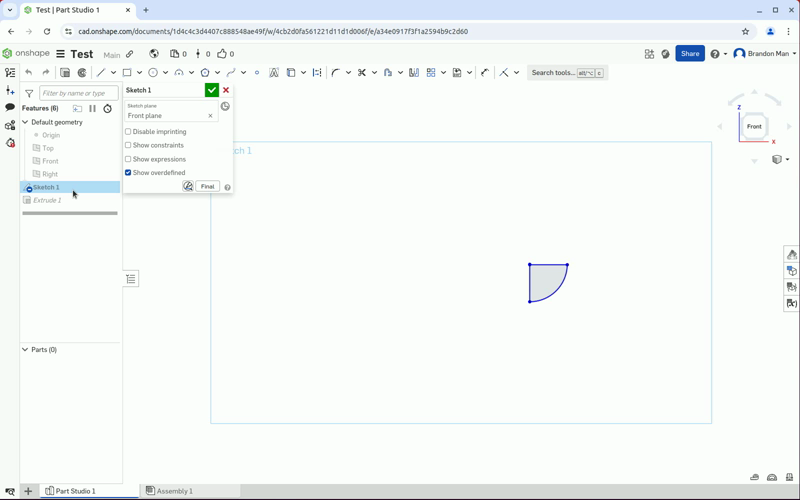
mouse_move(229, 92)
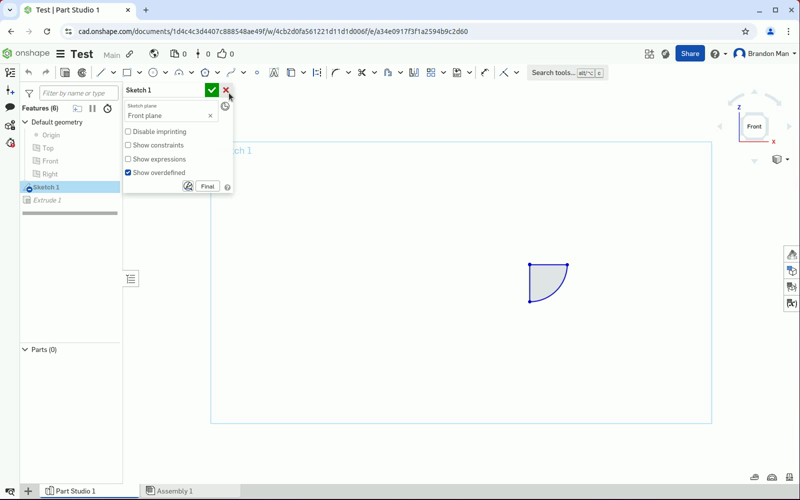
click(229, 92)
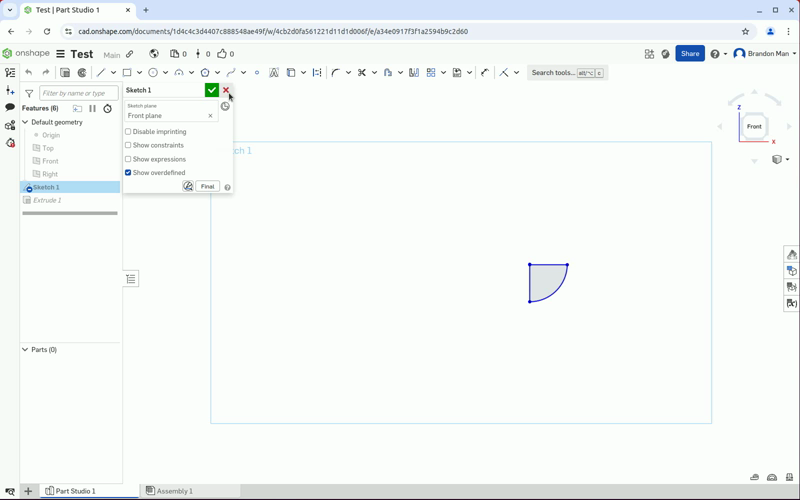
key(shift+s)
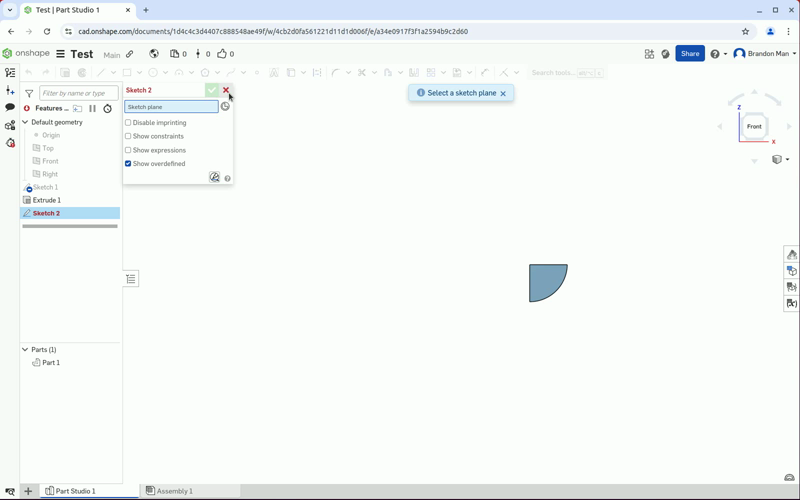
mouse_move(73, 163)
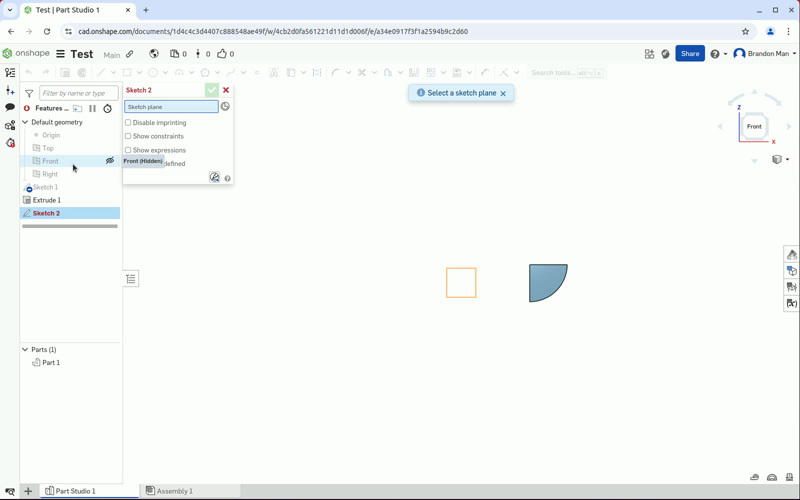
click(73, 163)
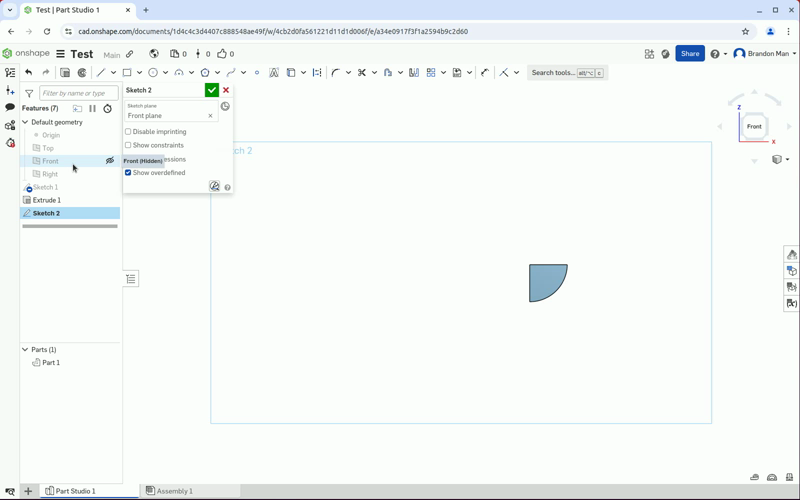
mouse_move(73, 352)
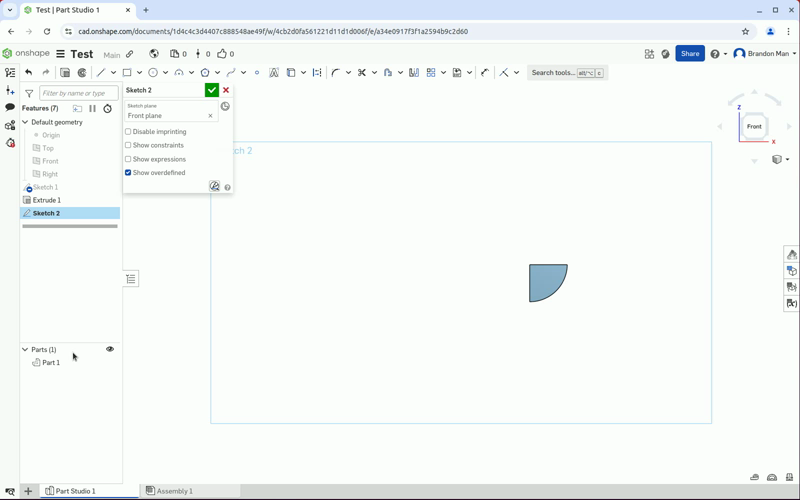
key(y)
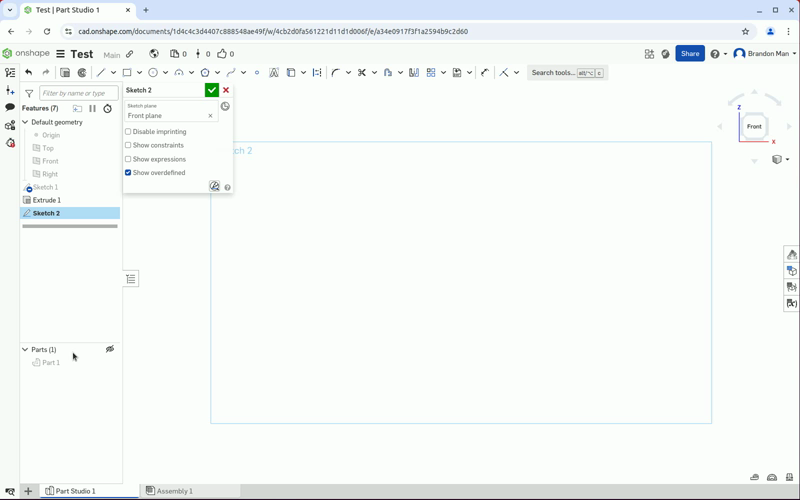
key(l)
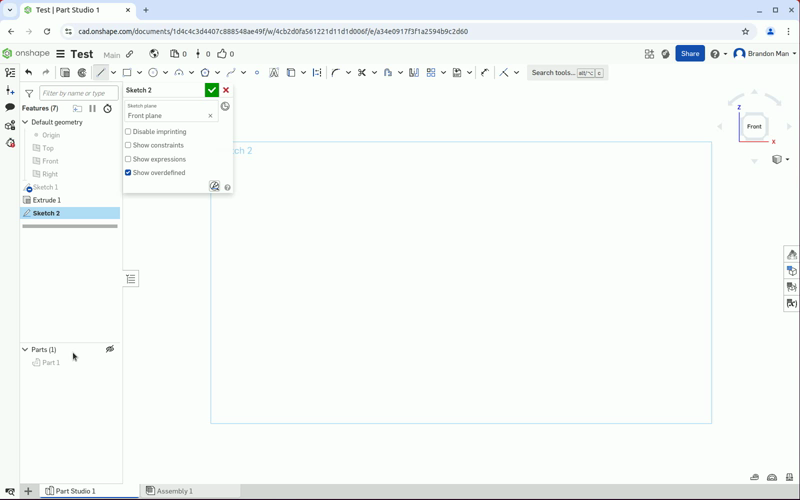
key_down(shift)
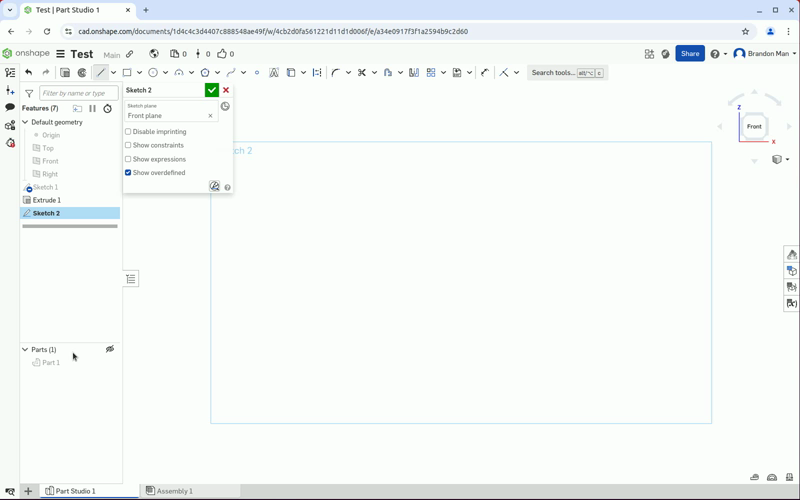
mouse_move(348, 301)
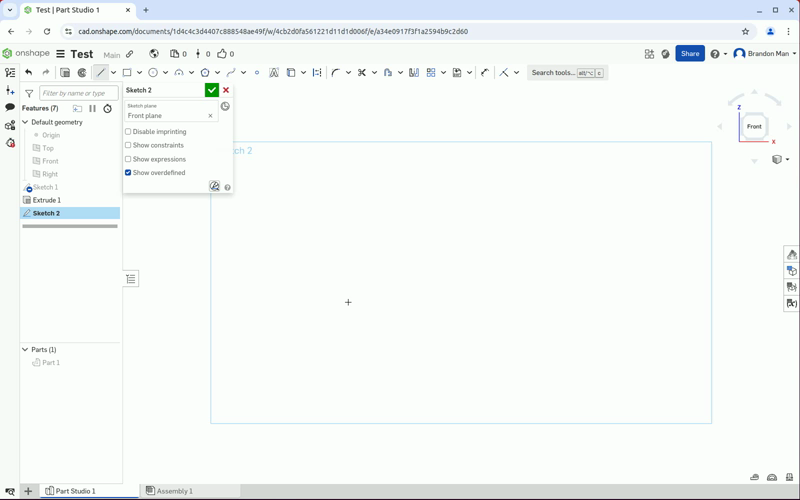
click(348, 301)
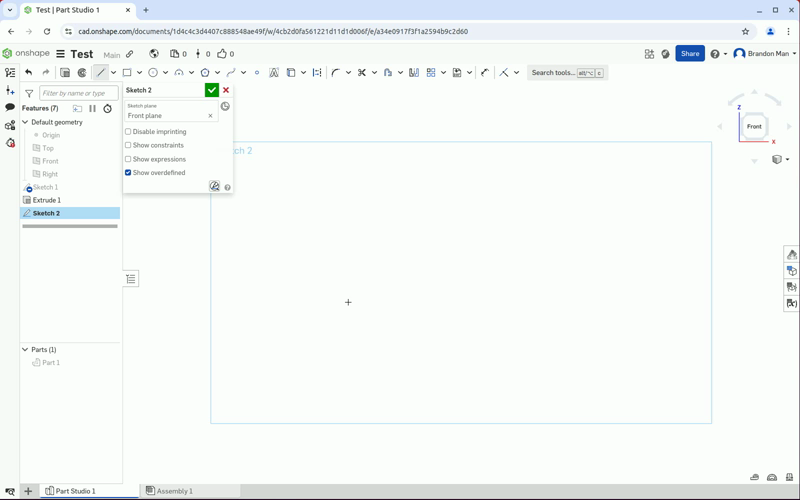
key_up(shift)
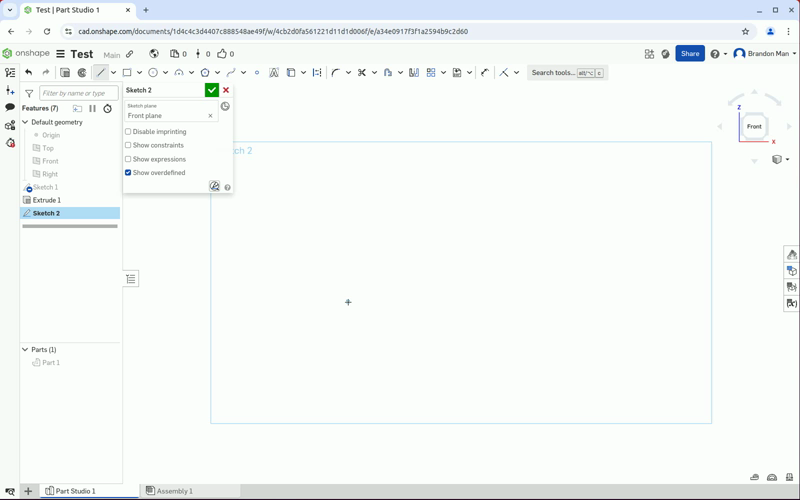
key_down(shift)
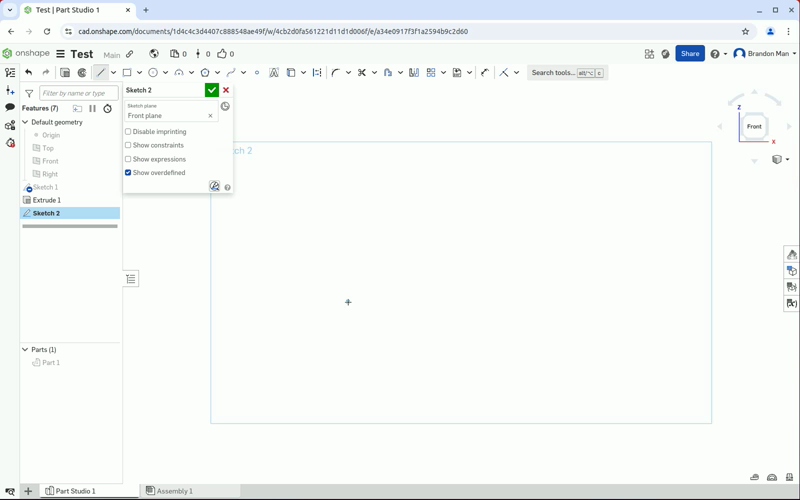
mouse_move(529, 301)
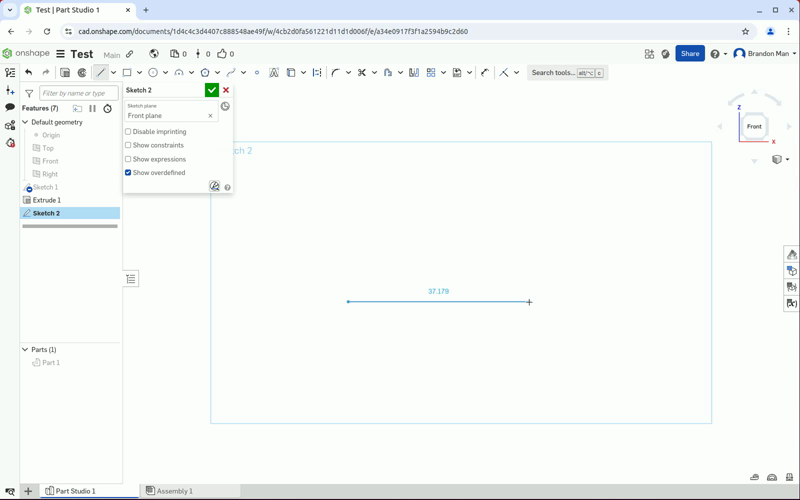
click(529, 301)
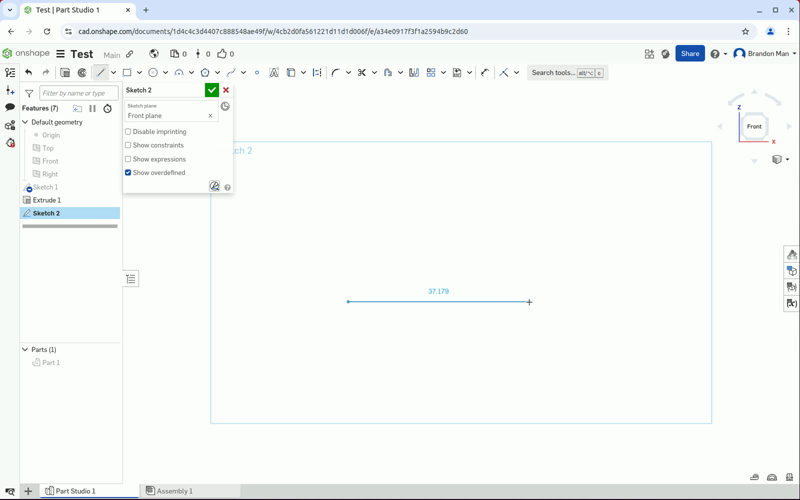
key_up(shift)
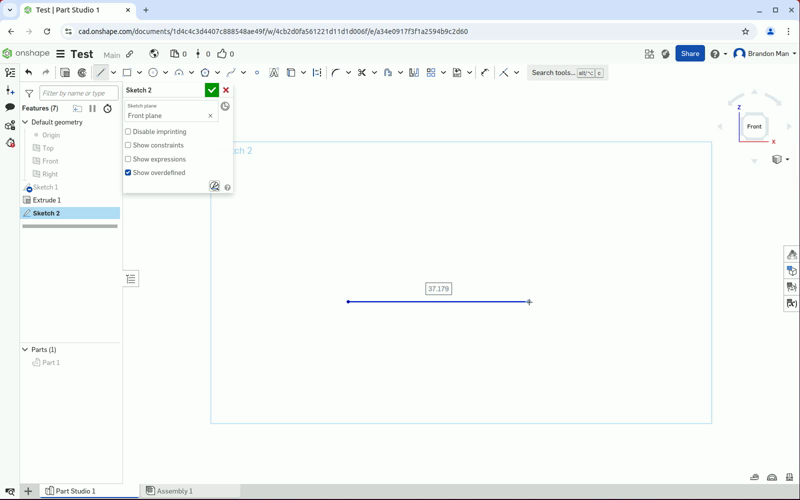
key_down(shift)
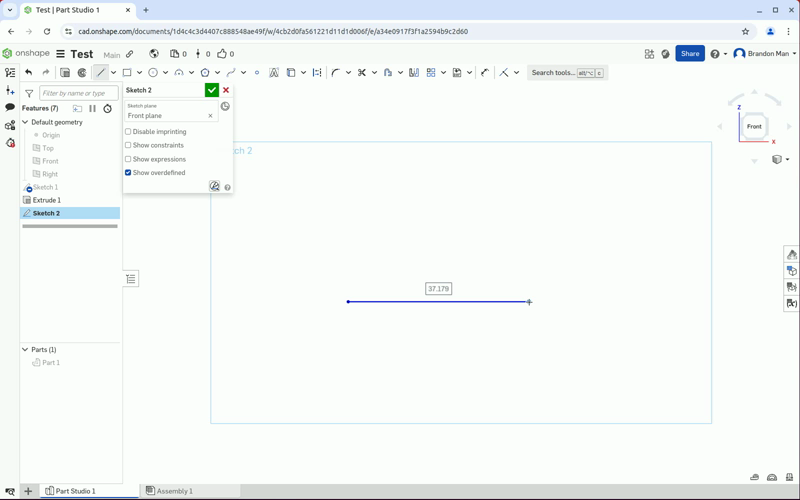
mouse_move(559, 301)
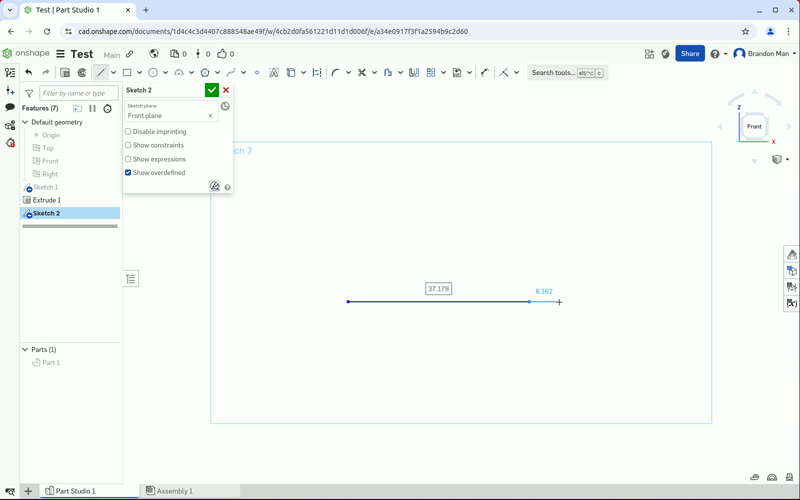
mouse_move(529, 265)
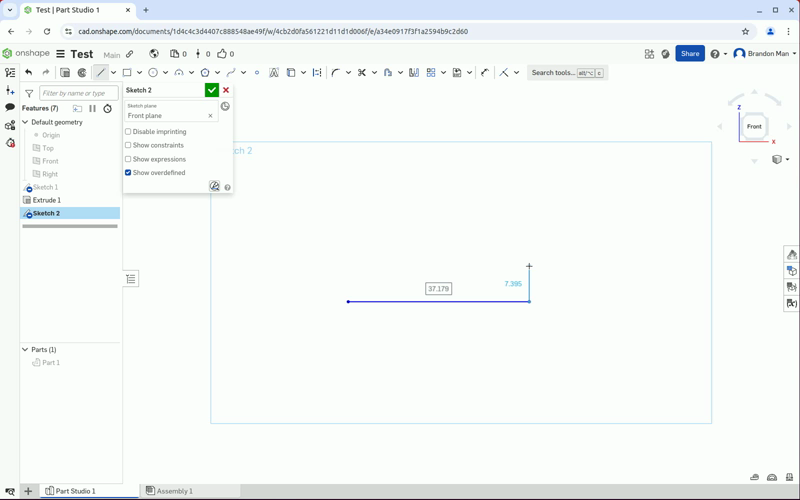
click(529, 265)
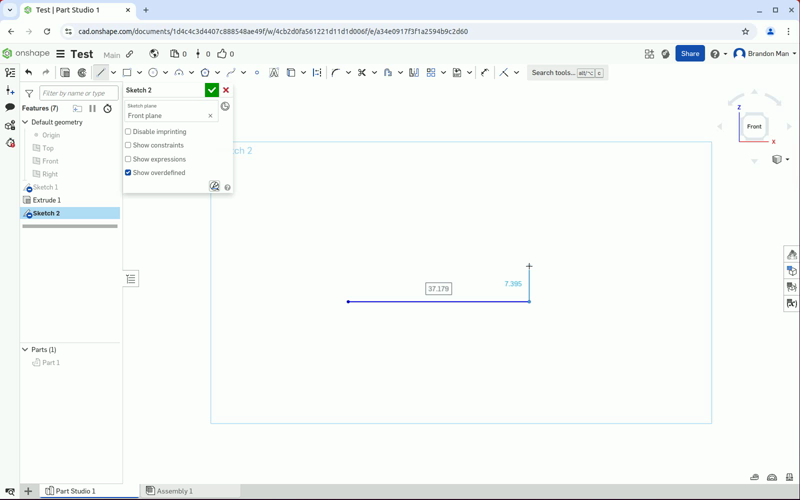
key_up(shift)
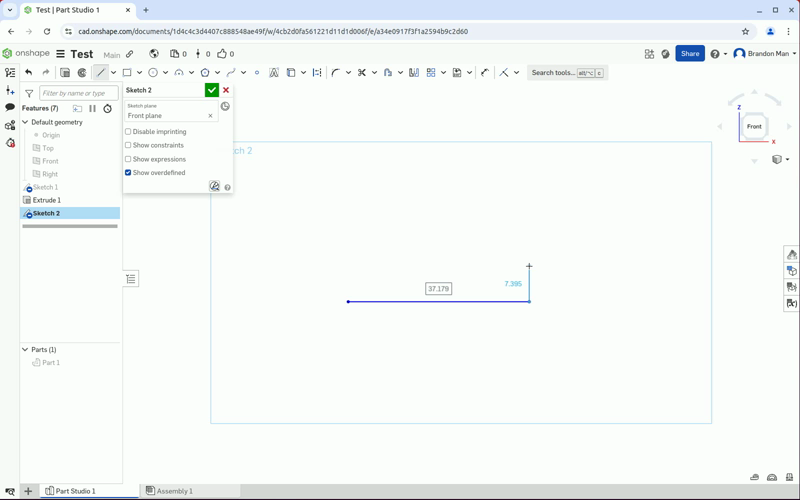
key_down(shift)
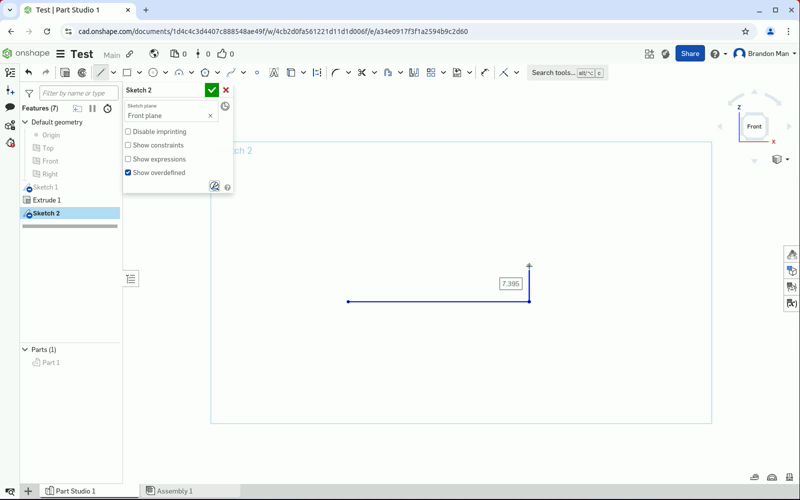
mouse_move(348, 265)
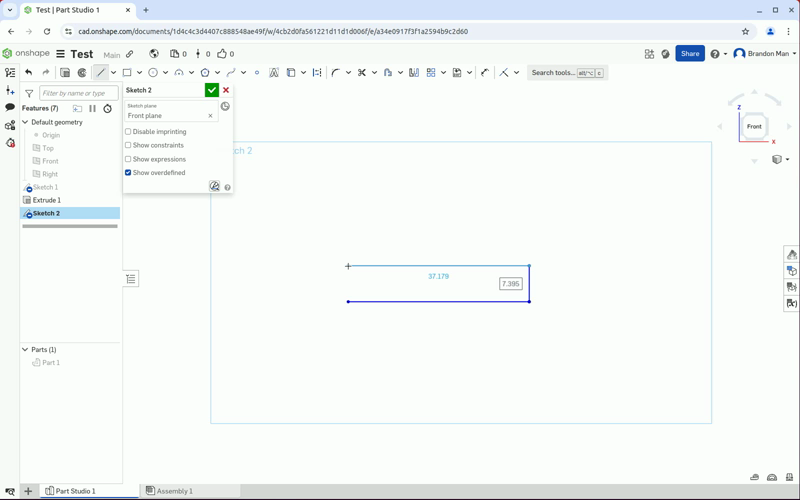
click(348, 265)
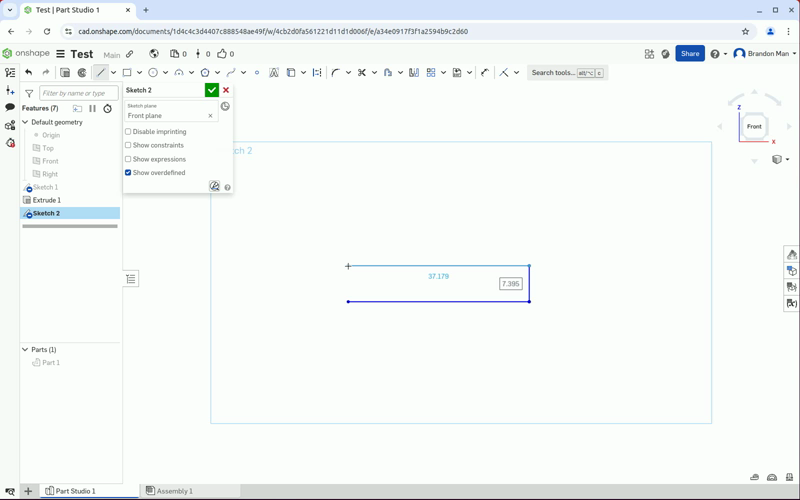
key_up(shift)
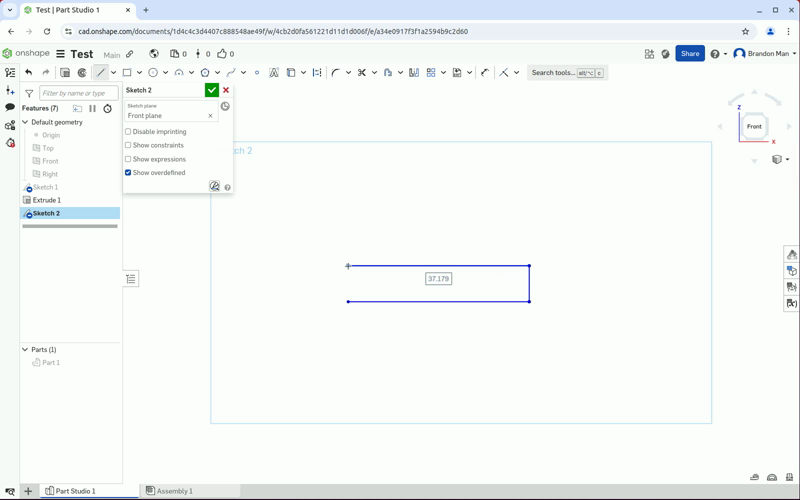
mouse_move(378, 265)
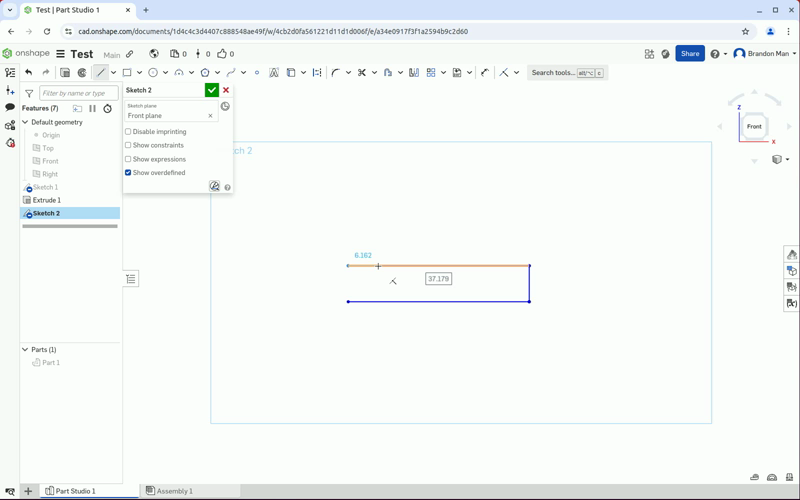
key_down(shift)
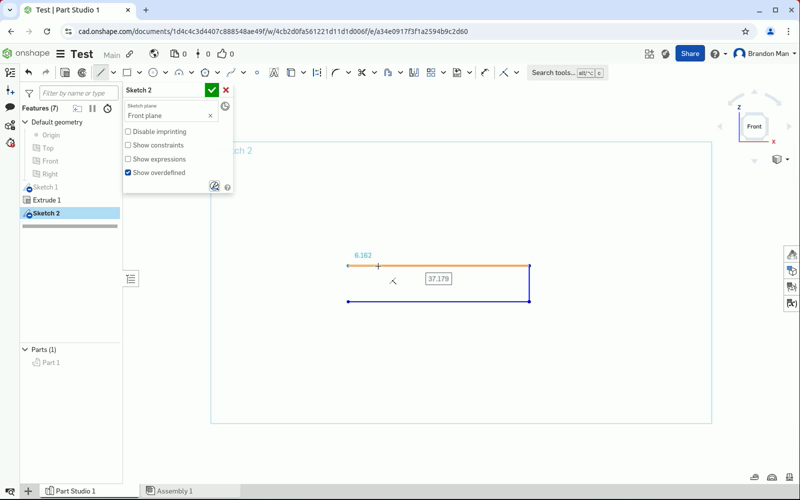
mouse_move(348, 301)
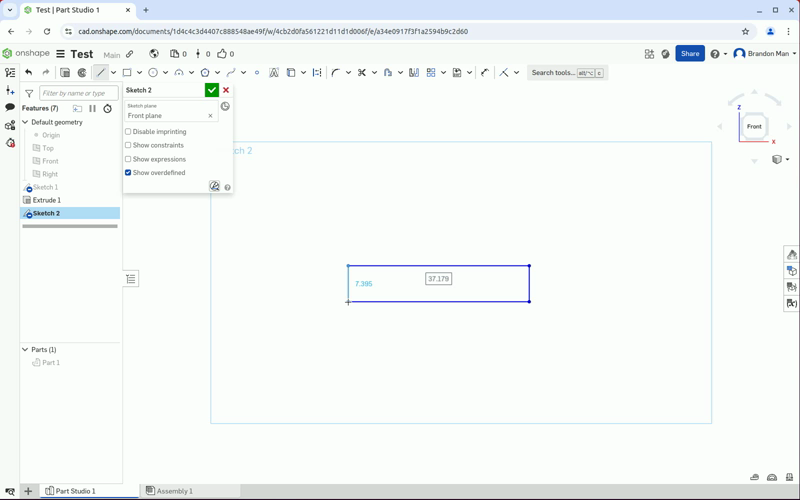
key_up(shift)
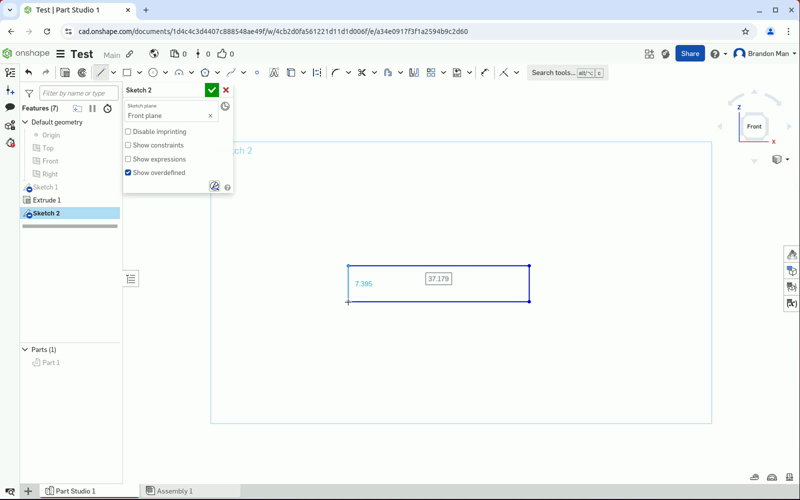
click(348, 301)
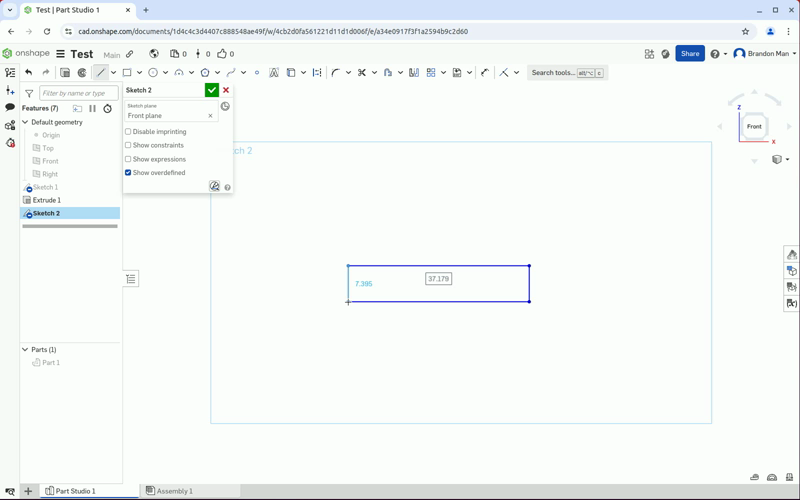
key(esc)
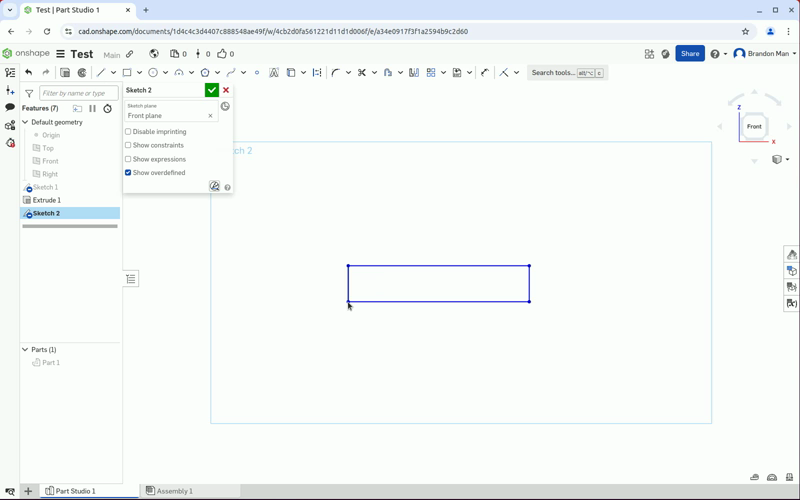
mouse_move(484, 285)
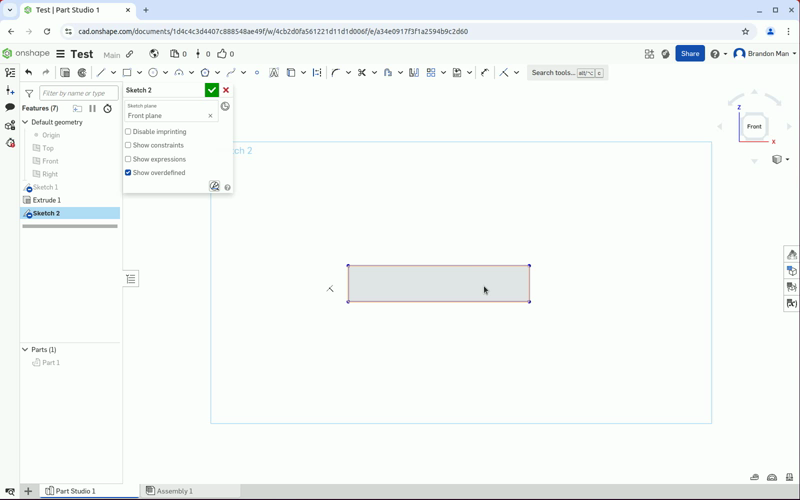
click(484, 285)
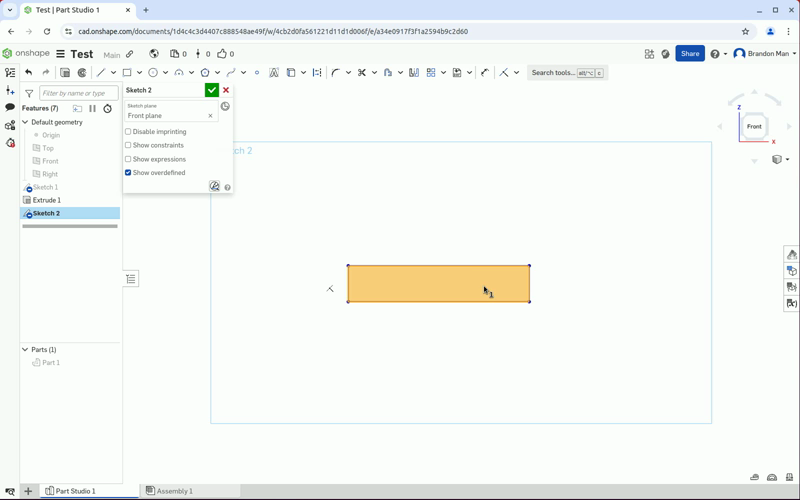
mouse_move(73, 352)
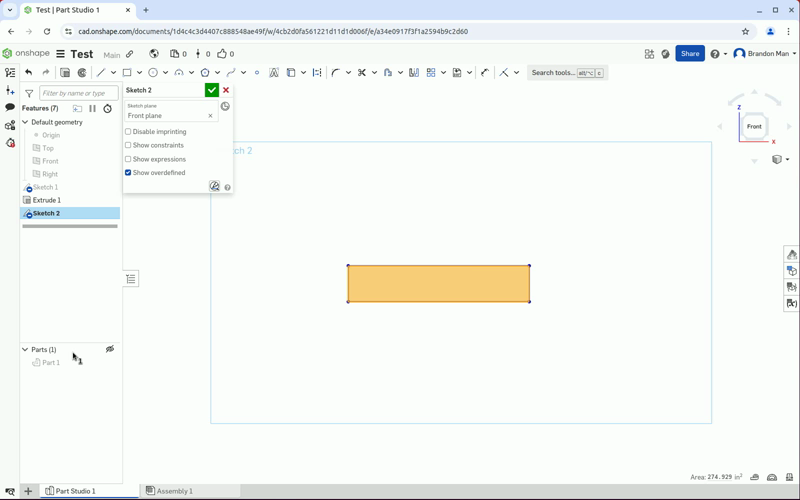
key(shift+y)
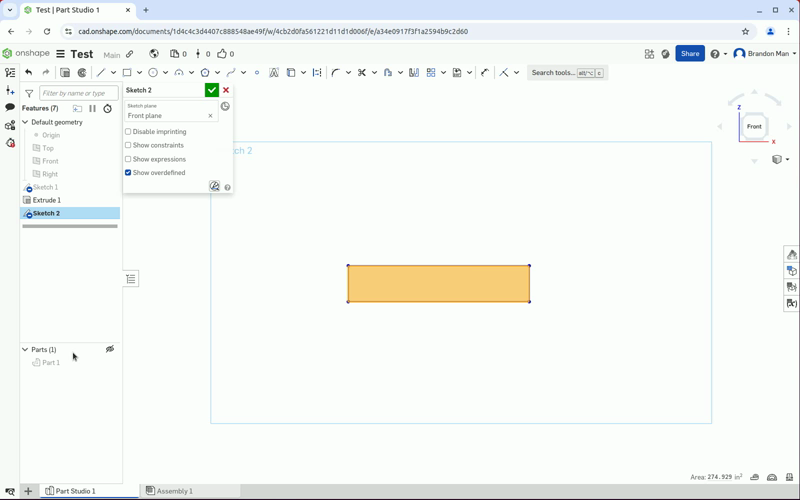
key(shift+e)
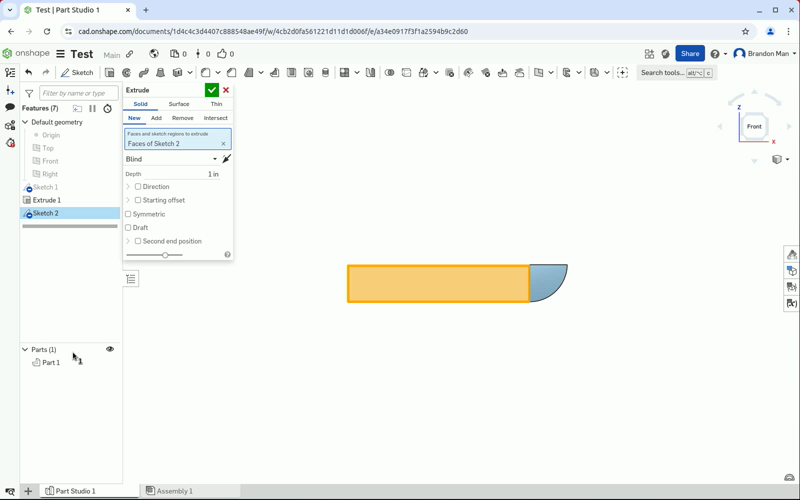
mouse_move(143, 106)
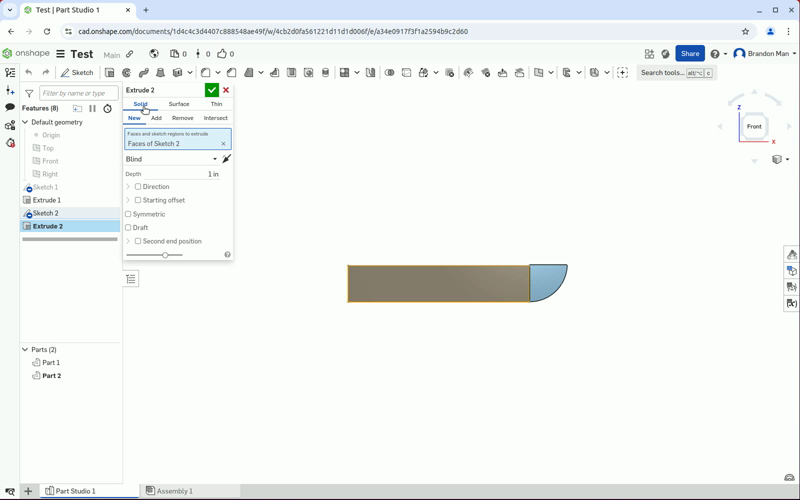
click(143, 106)
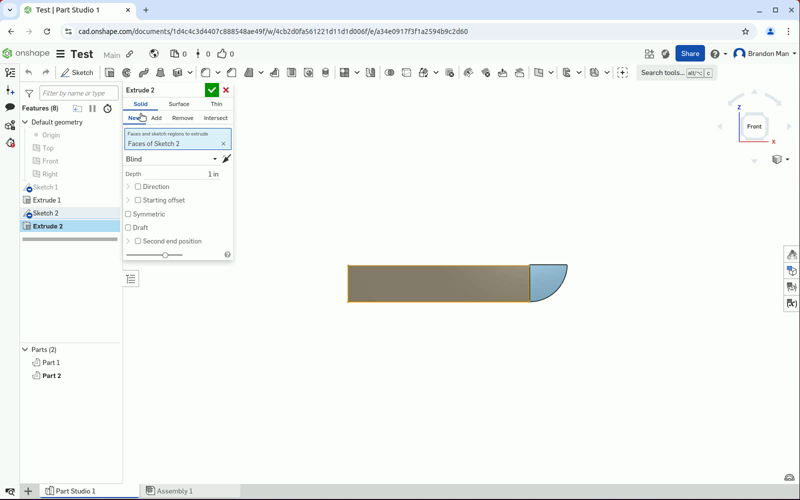
mouse_move(137, 120)
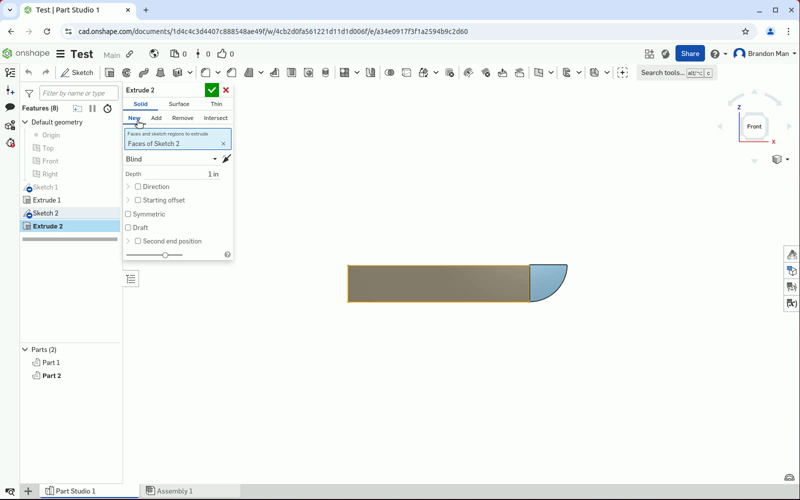
click(137, 120)
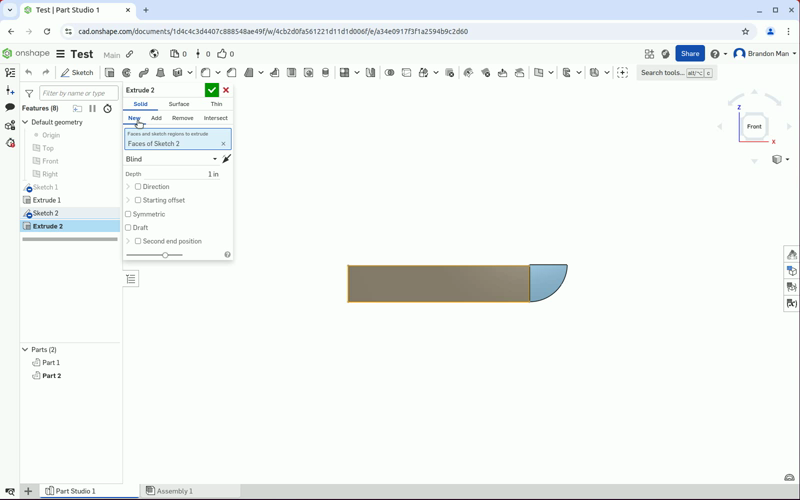
key(tab, 4)
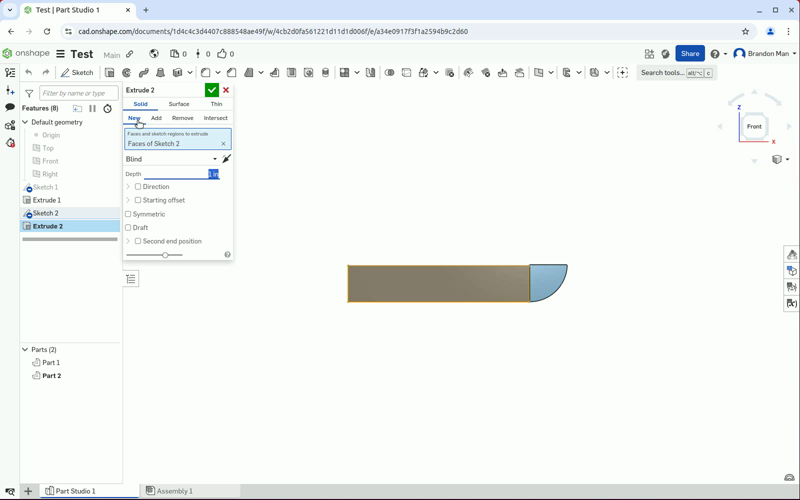
text(7.462)
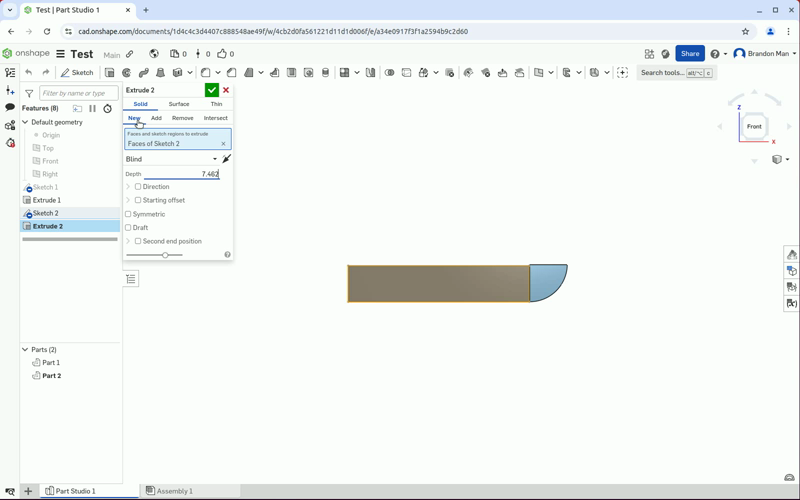
key(enter)
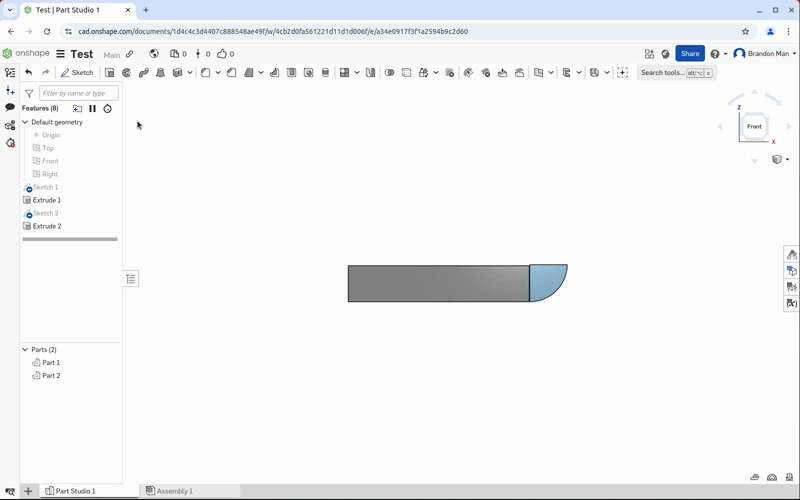
key(shift+h)
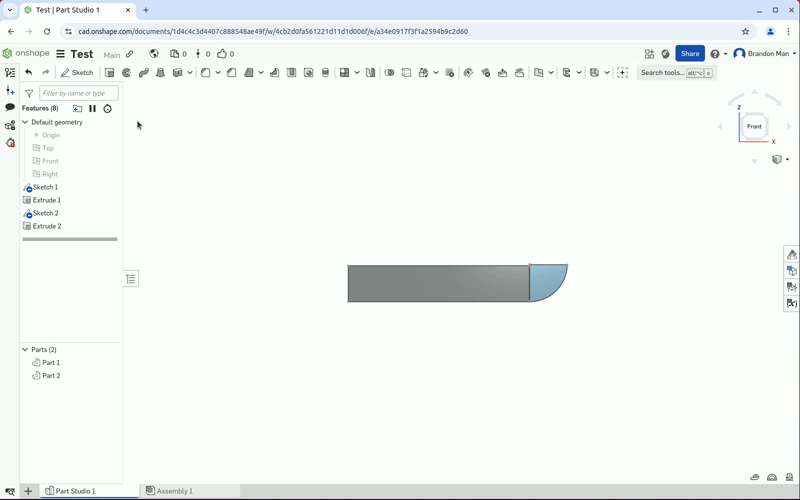
key(shift+h)
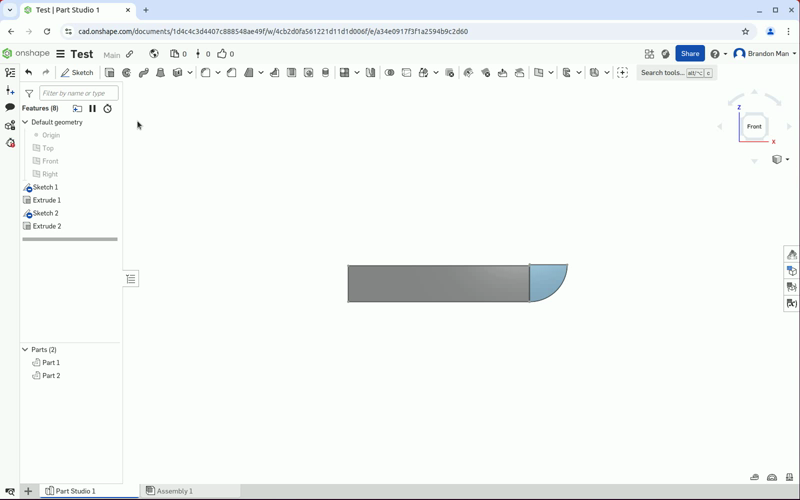
key(shift+7)
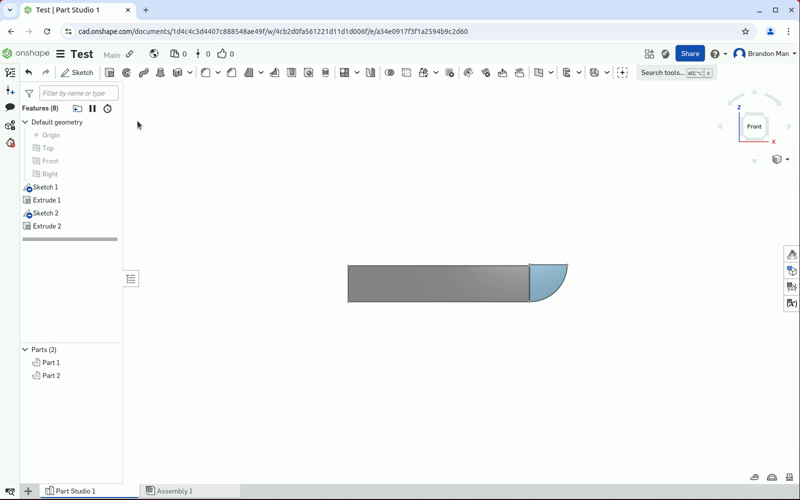
key(left, 2)
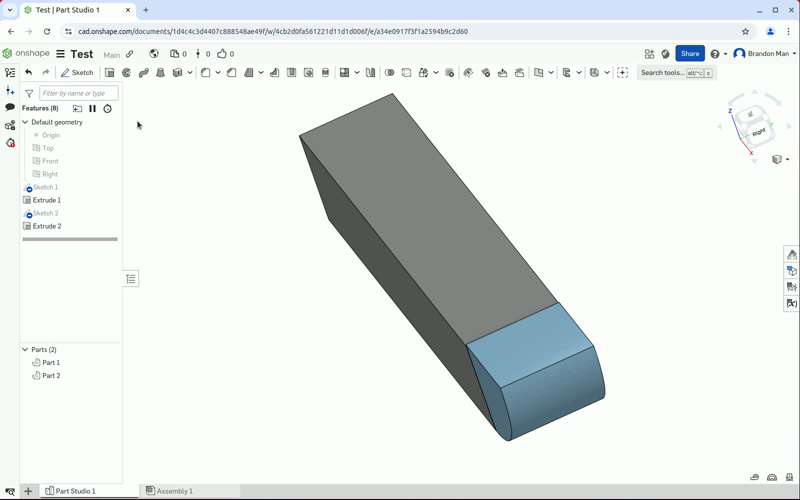
key(down, 2)
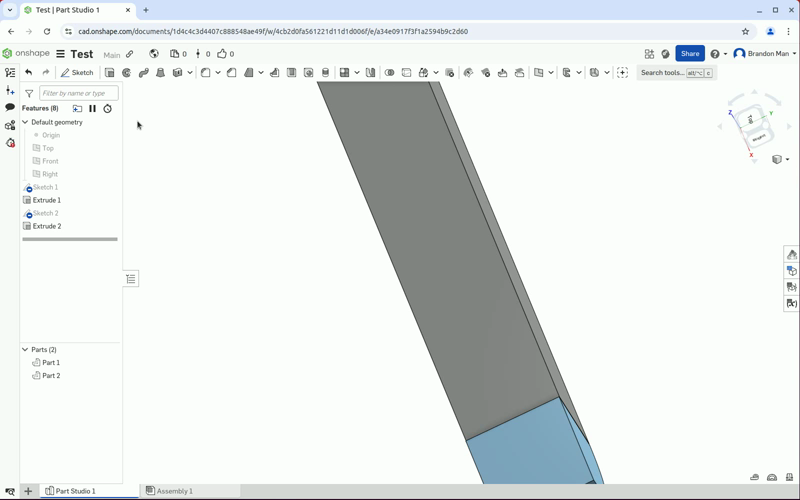
key(up, 2)
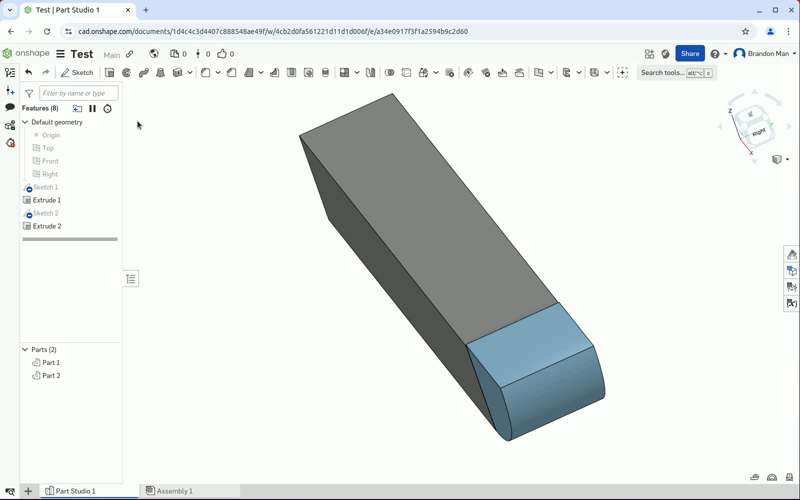
key(right, 2)
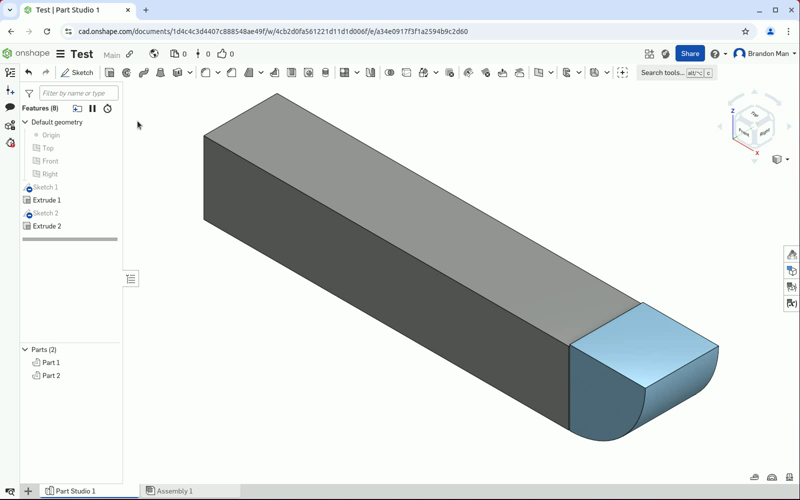
mouse_move(73, 189)
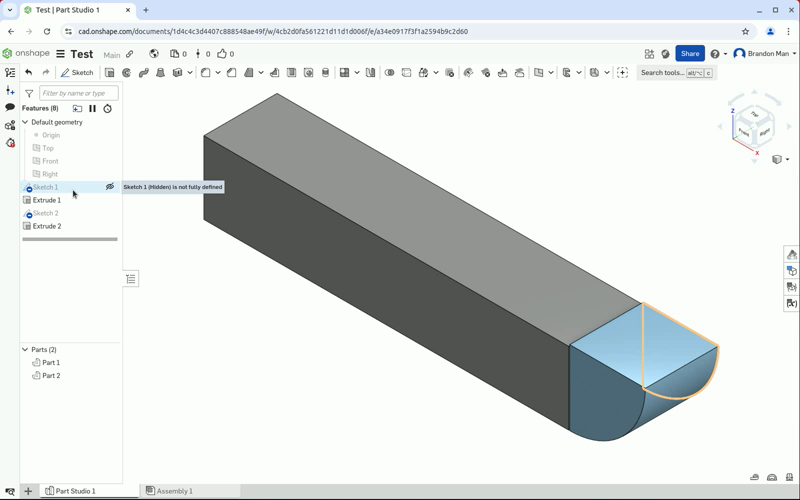
click(73, 189)